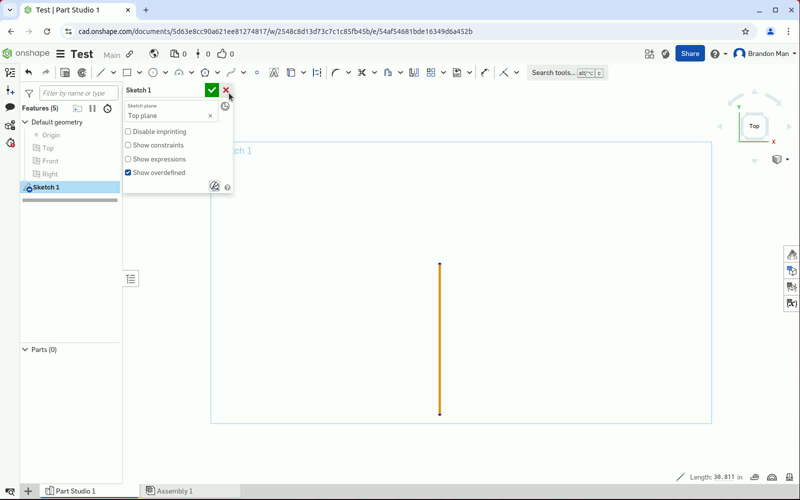
key(shift+h)
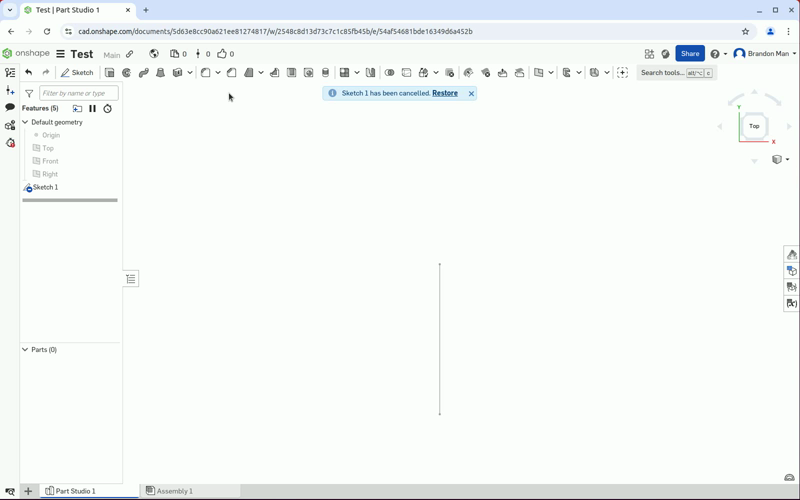
mouse_move(73, 352)
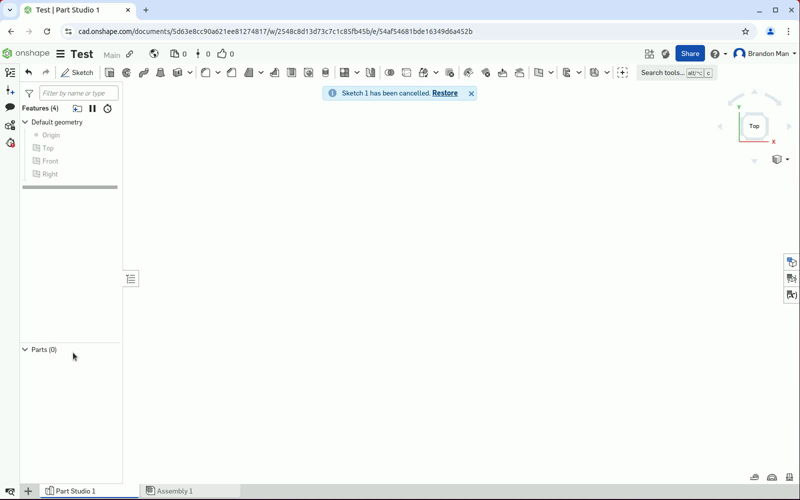
key(y)
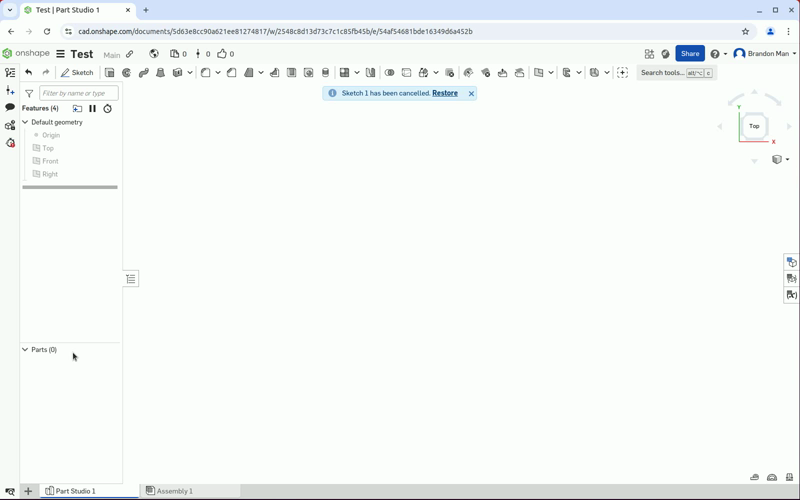
key(shift+p)
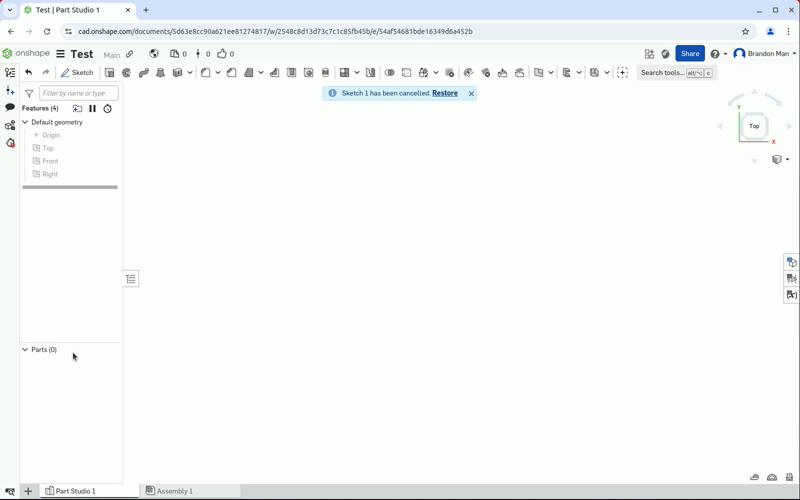
key(space)
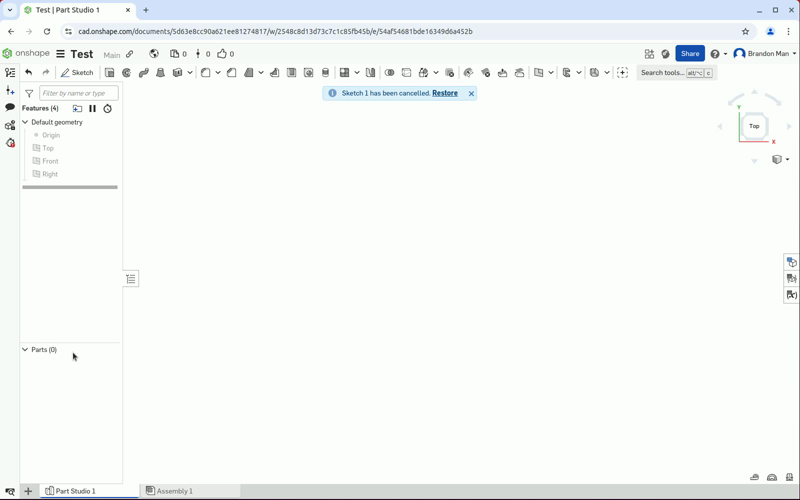
key_down(shift)
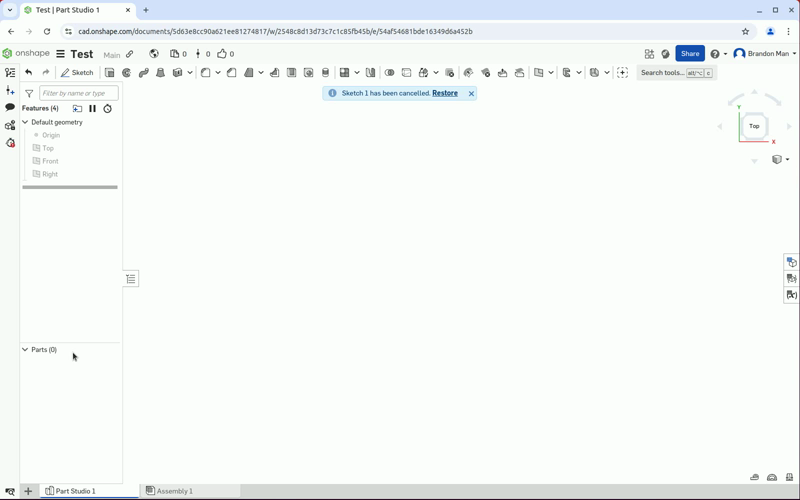
key(up)
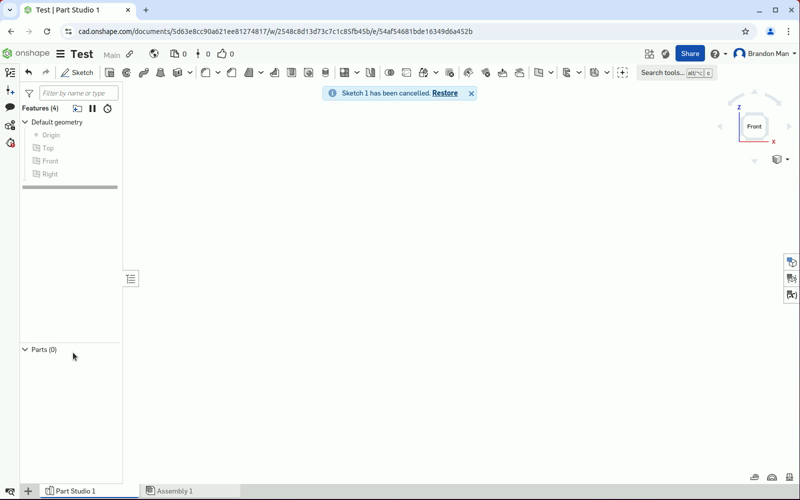
key_up(shift)
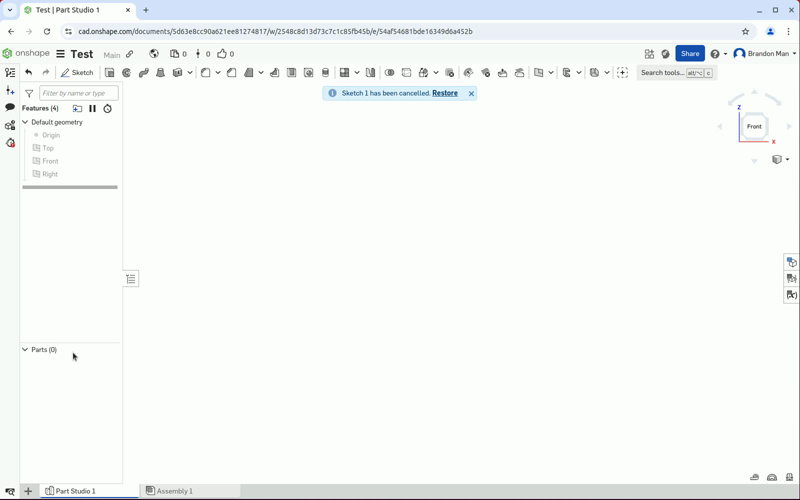
mouse_move(73, 352)
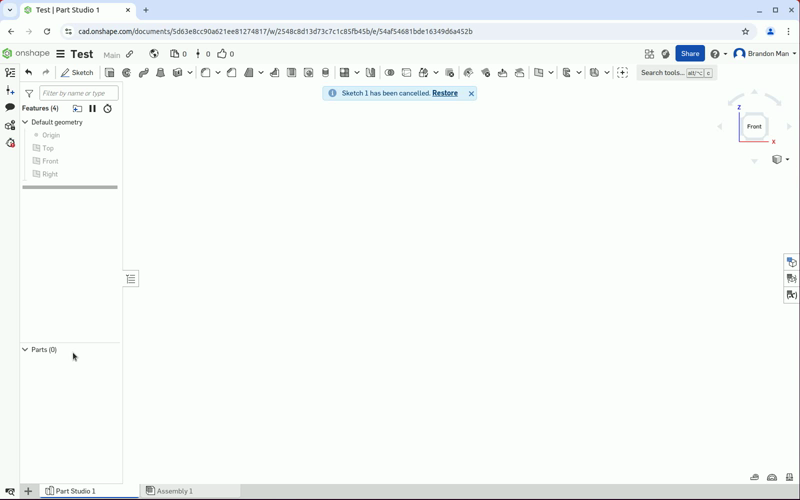
key(shift+y)
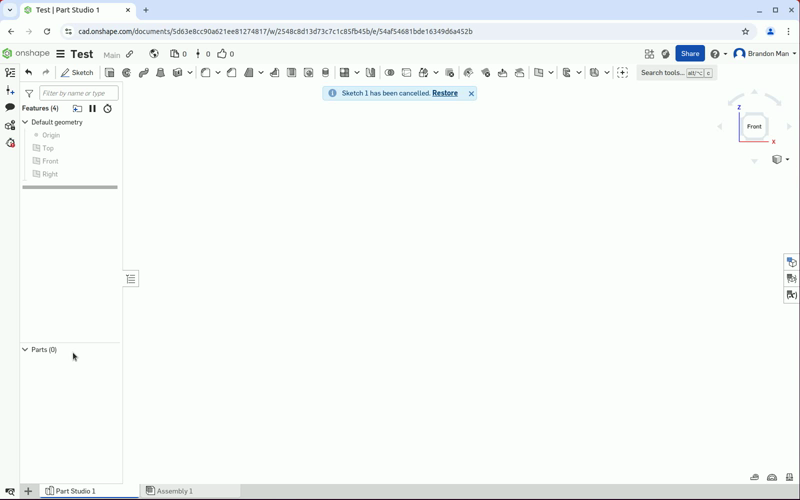
key(shift+s)
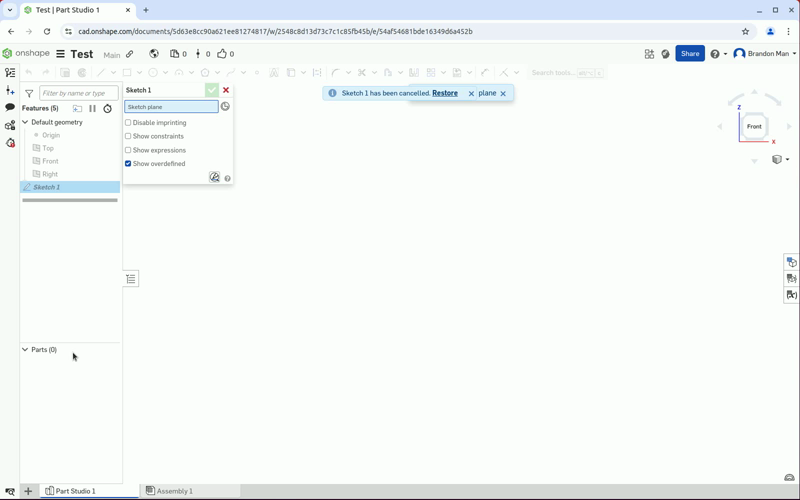
mouse_move(73, 163)
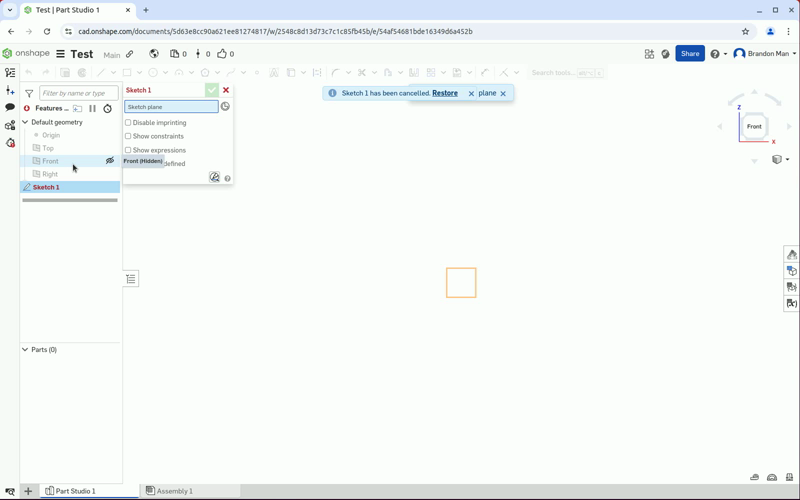
click(73, 163)
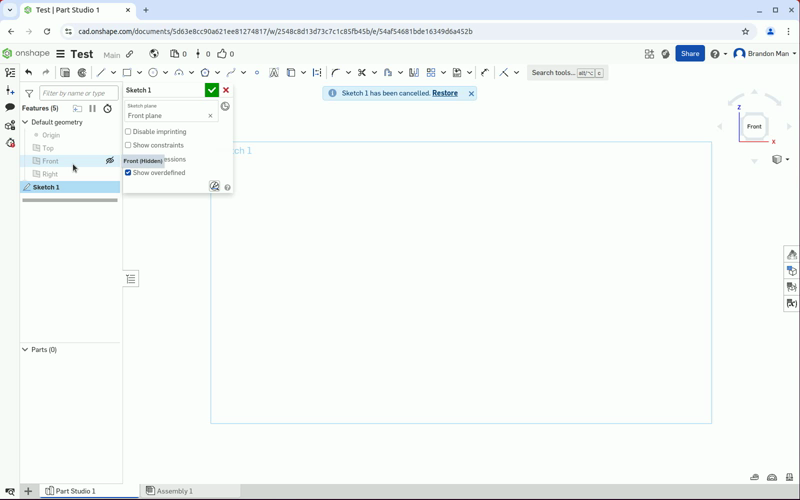
mouse_move(73, 352)
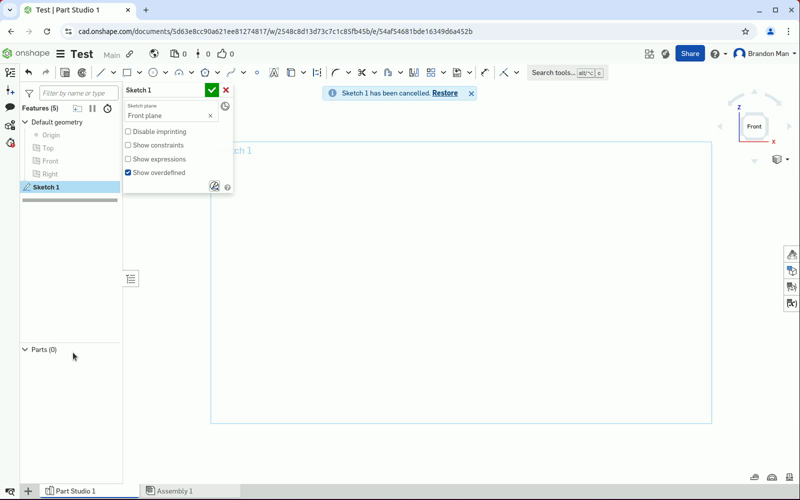
key(y)
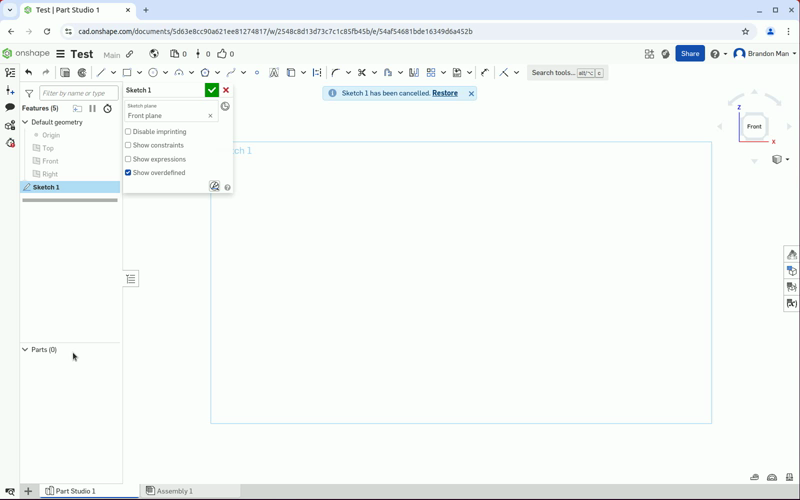
key(c)
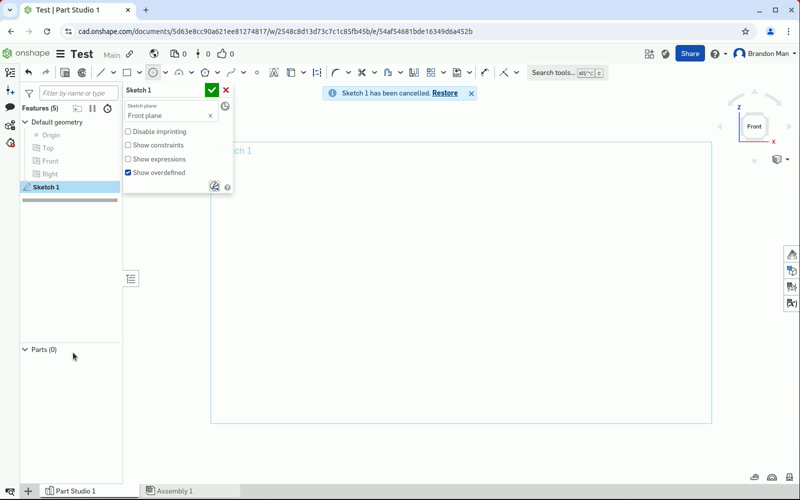
key_down(shift)
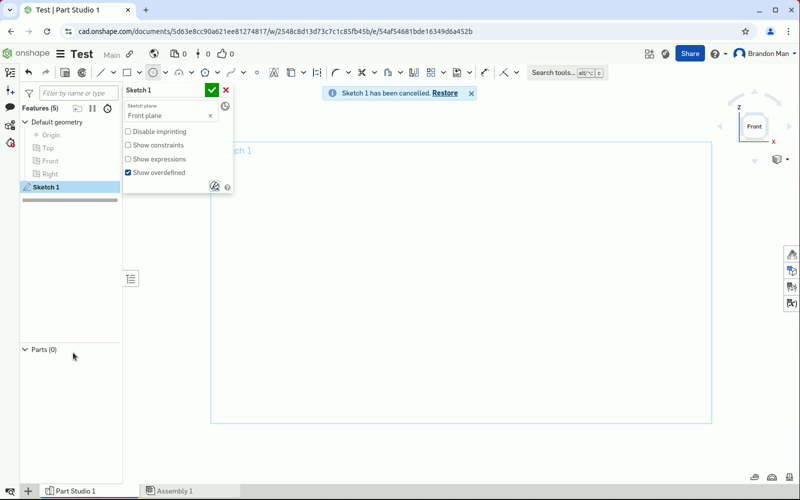
mouse_move(354, 198)
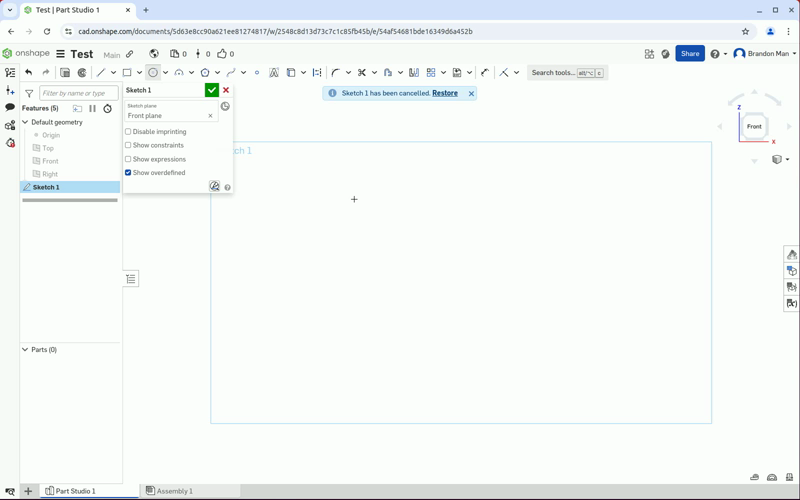
click(354, 198)
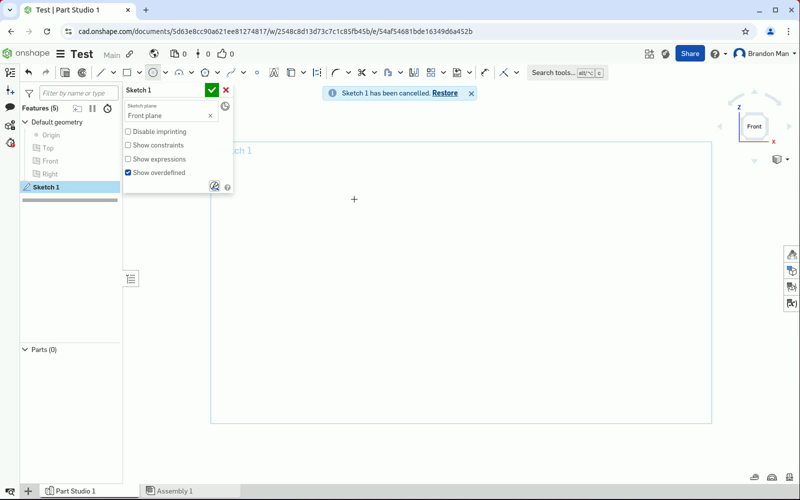
key_up(shift)
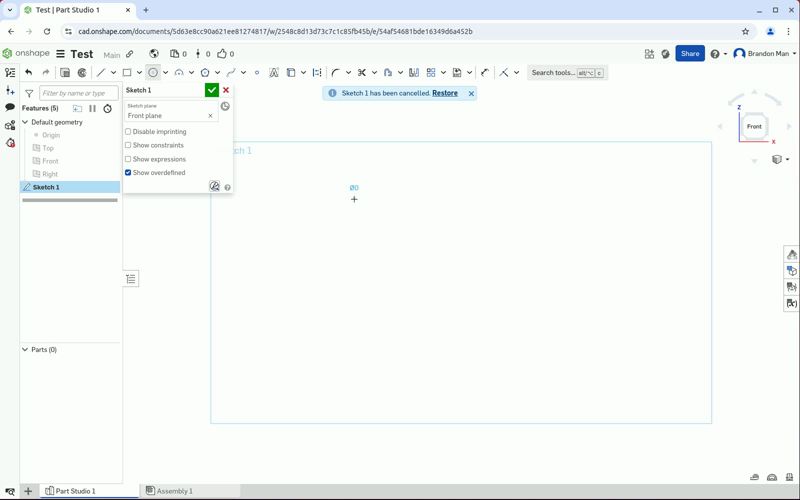
mouse_move(359, 198)
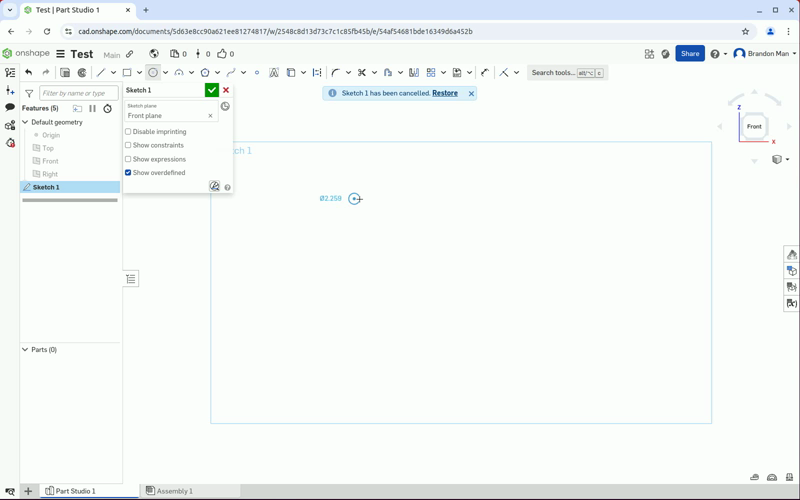
click(359, 198)
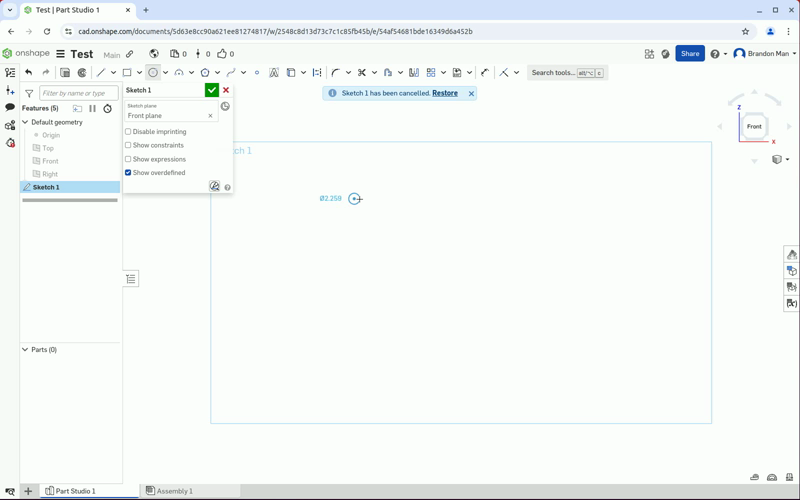
key(esc)
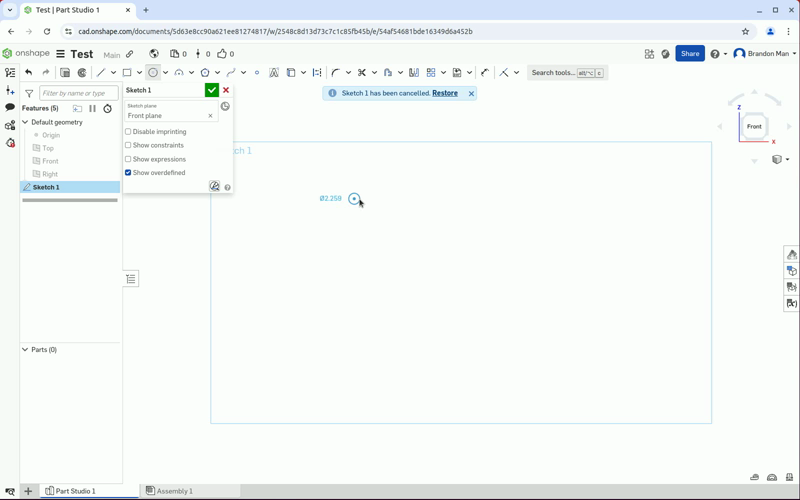
key(c)
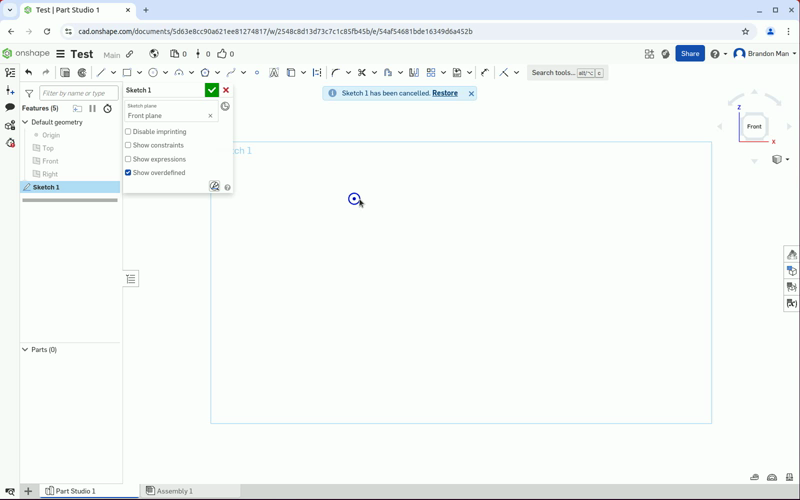
key_down(shift)
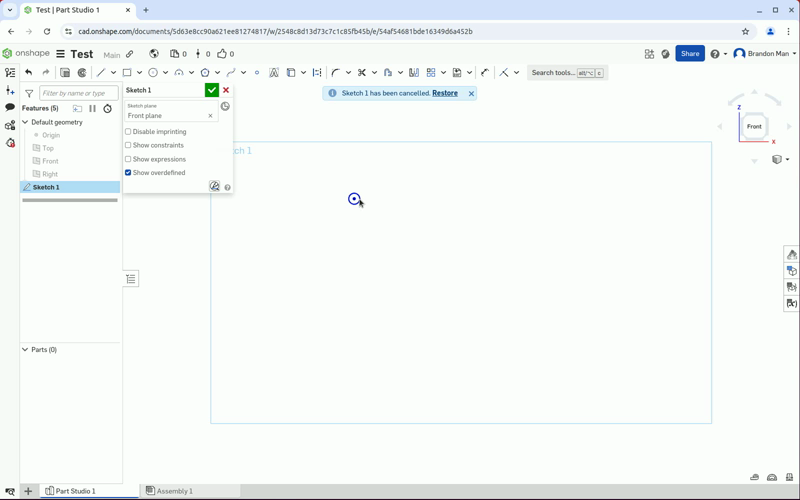
mouse_move(354, 198)
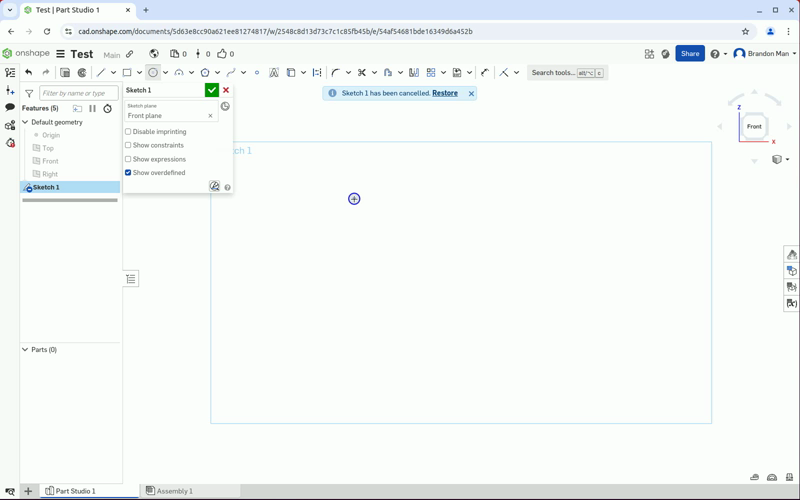
click(354, 198)
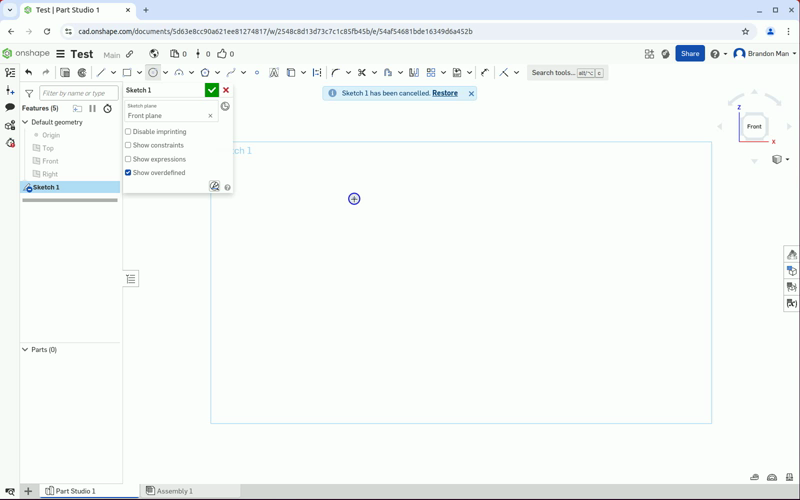
key_up(shift)
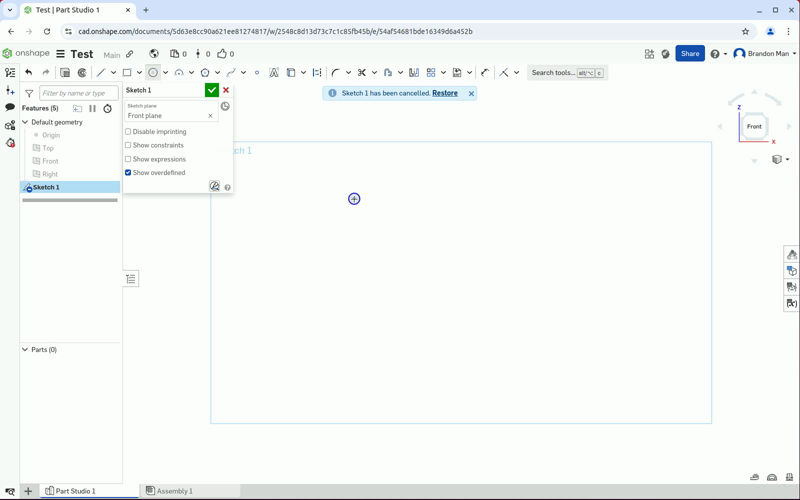
mouse_move(357, 198)
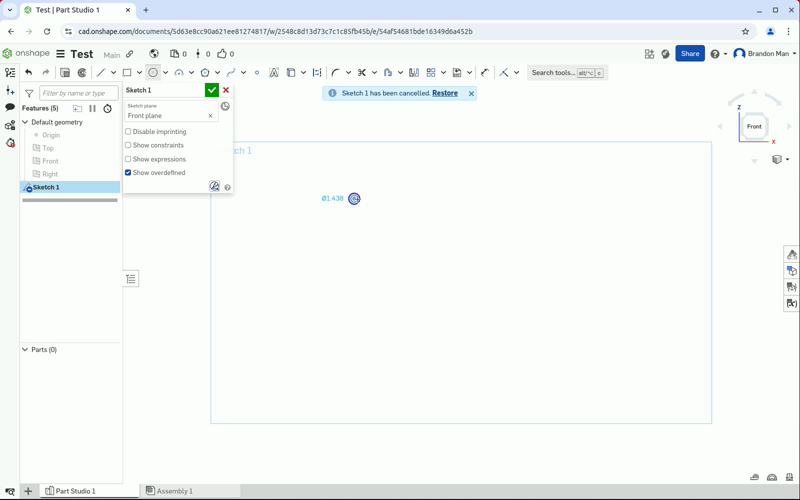
scroll(6)
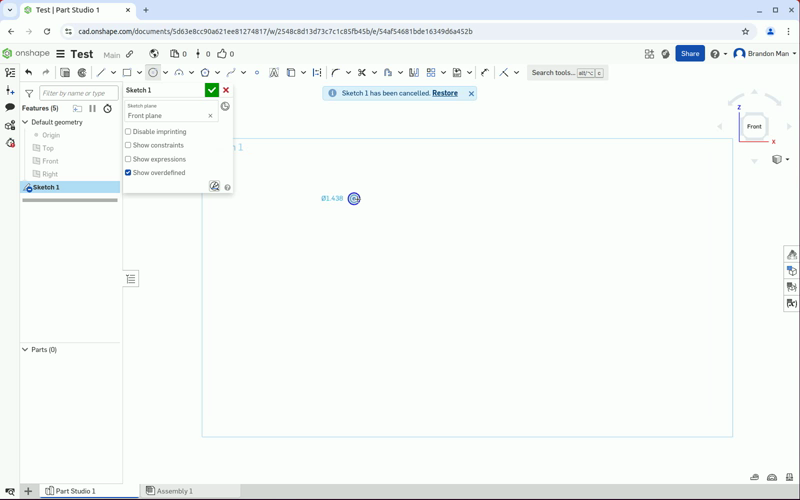
scroll(6)
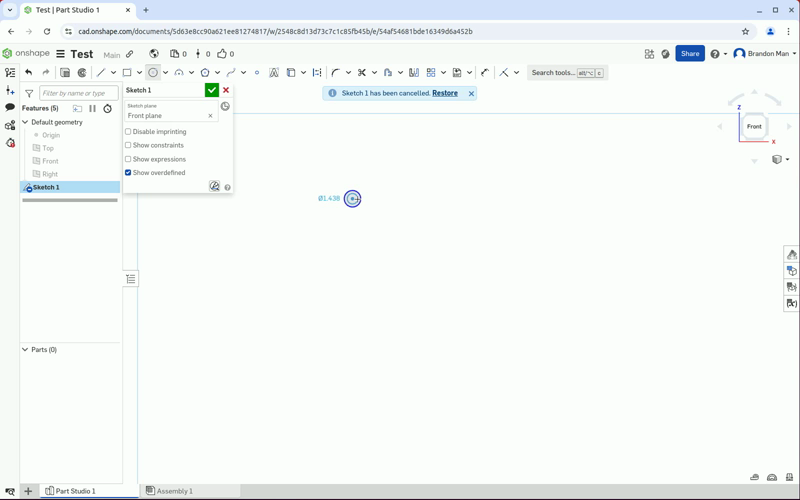
scroll(6)
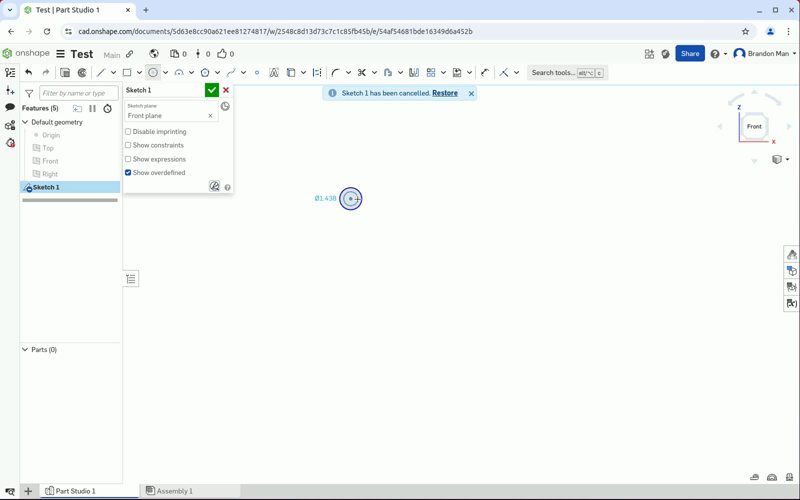
scroll(6)
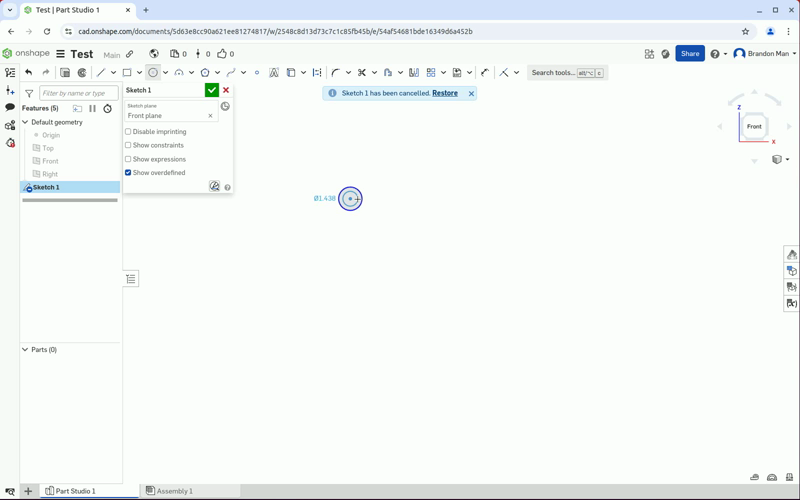
scroll(6)
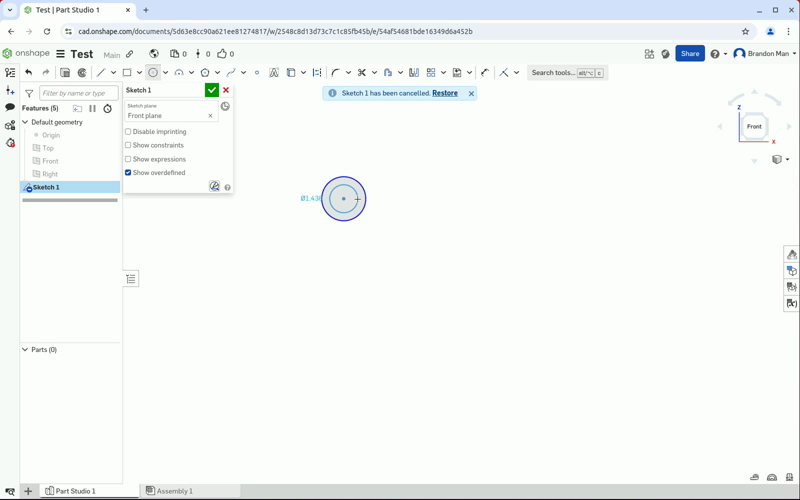
scroll(6)
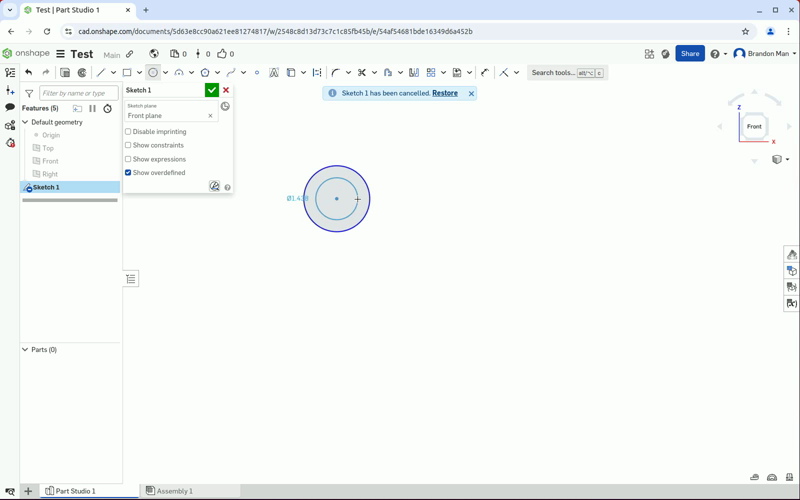
scroll(6)
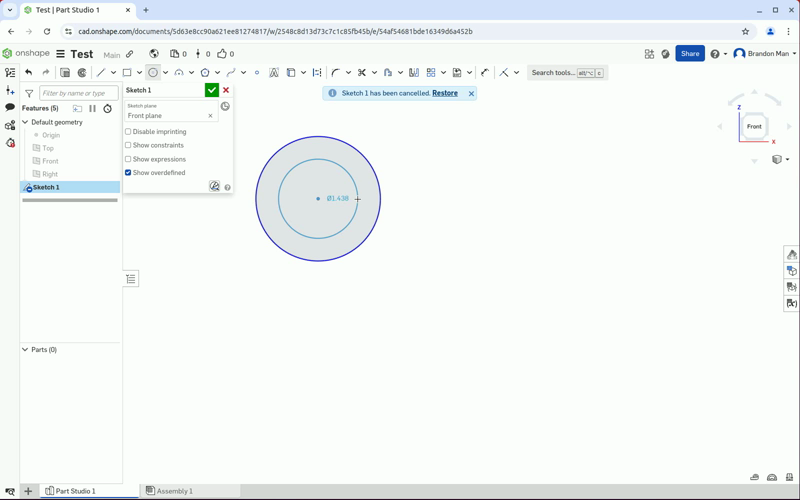
click(357, 198)
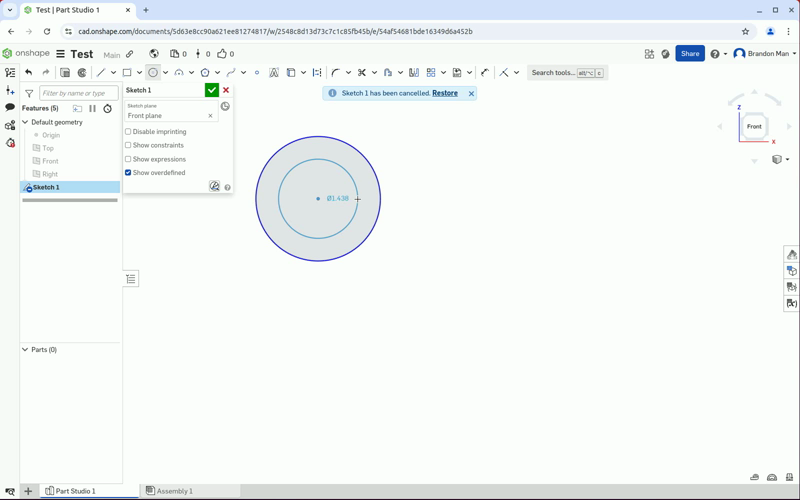
scroll(-6)
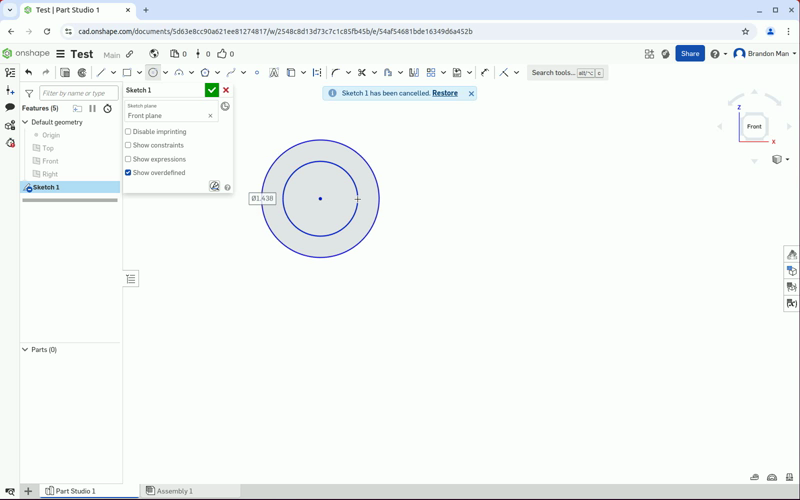
scroll(-6)
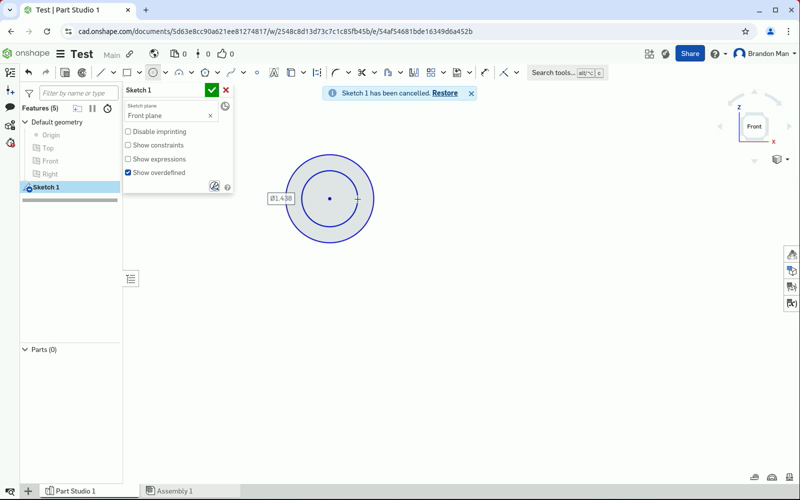
scroll(-6)
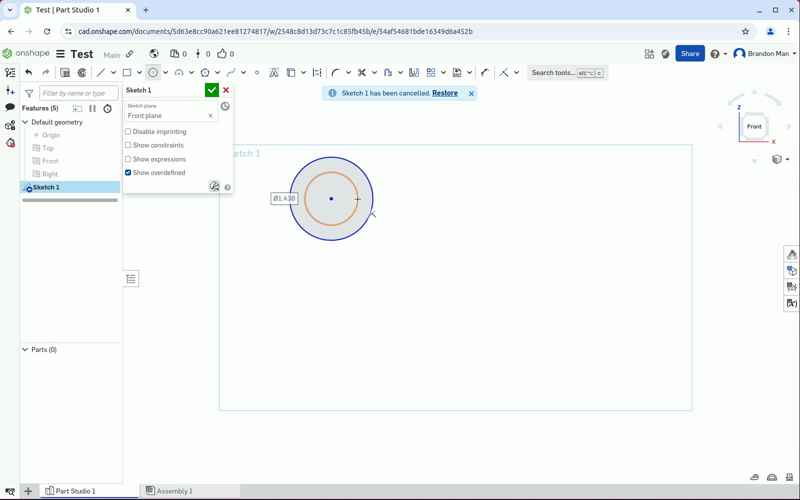
scroll(-6)
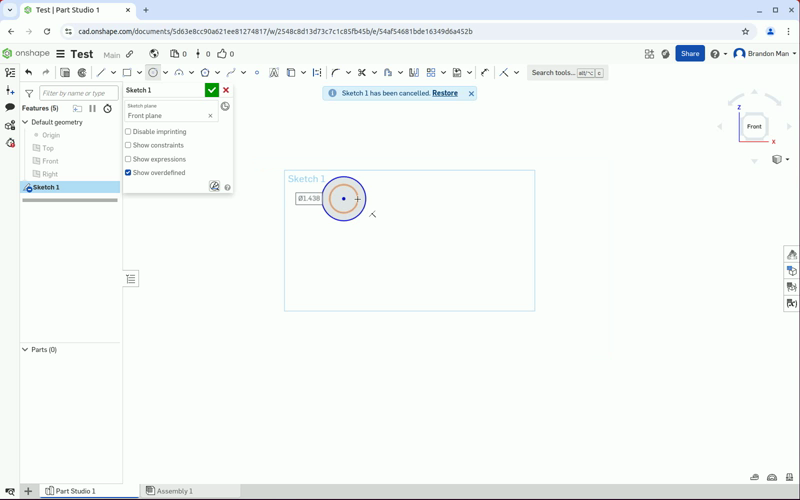
scroll(-6)
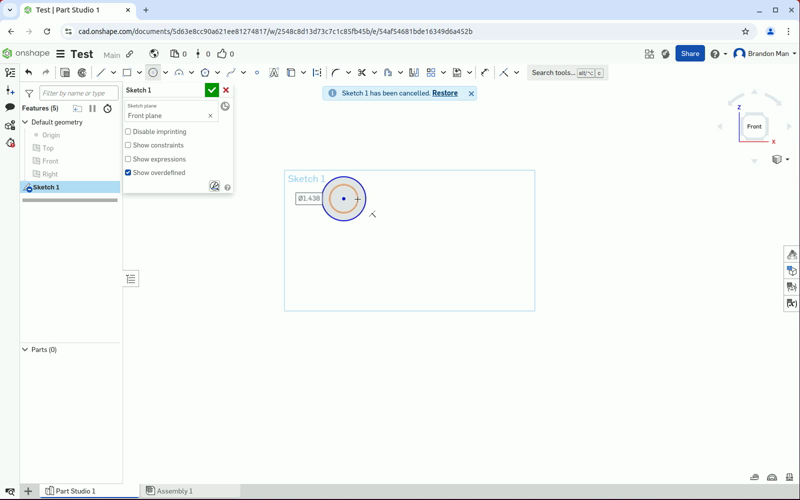
scroll(-6)
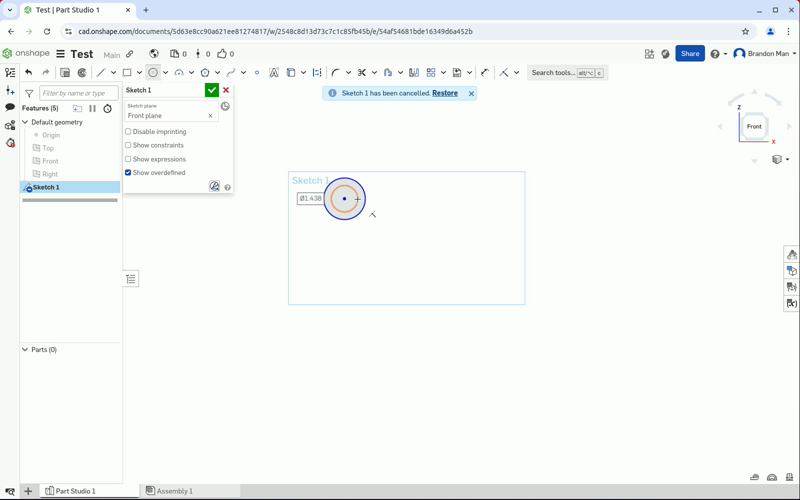
scroll(-6)
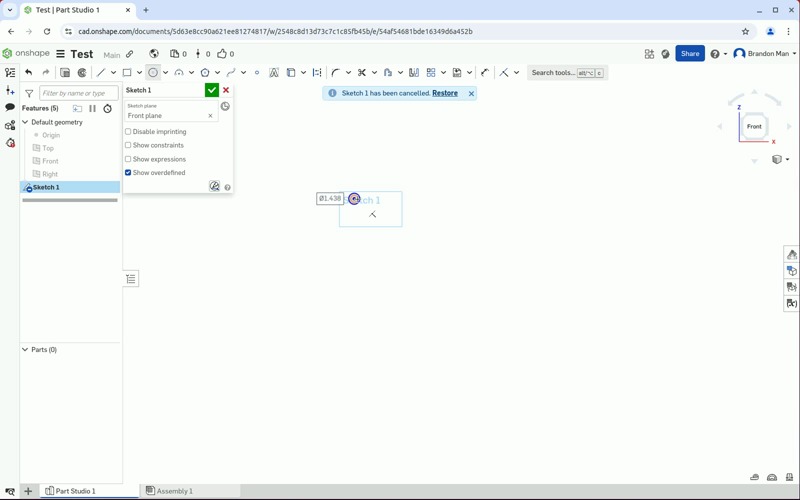
key(esc)
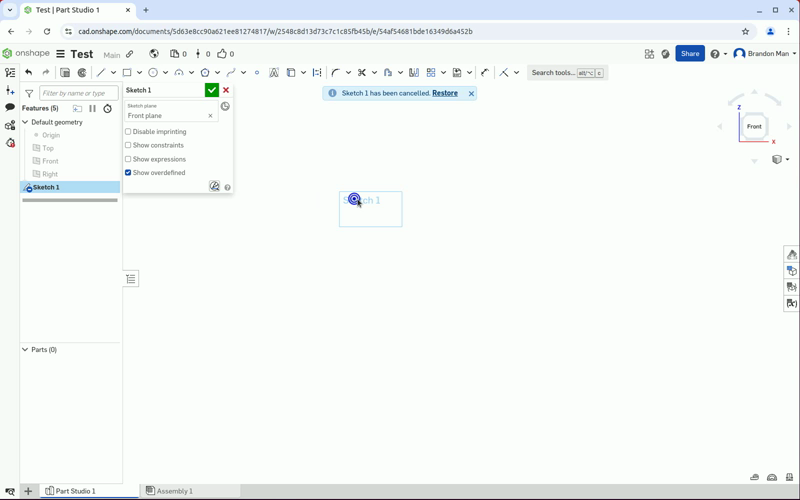
mouse_move(357, 197)
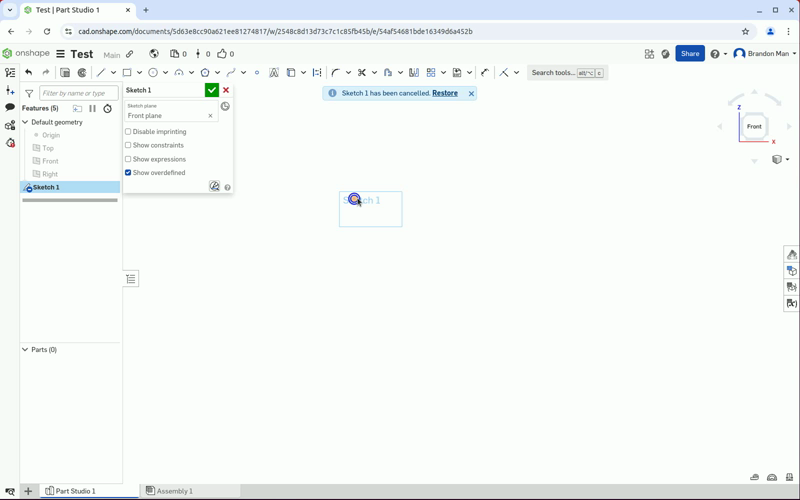
scroll(6)
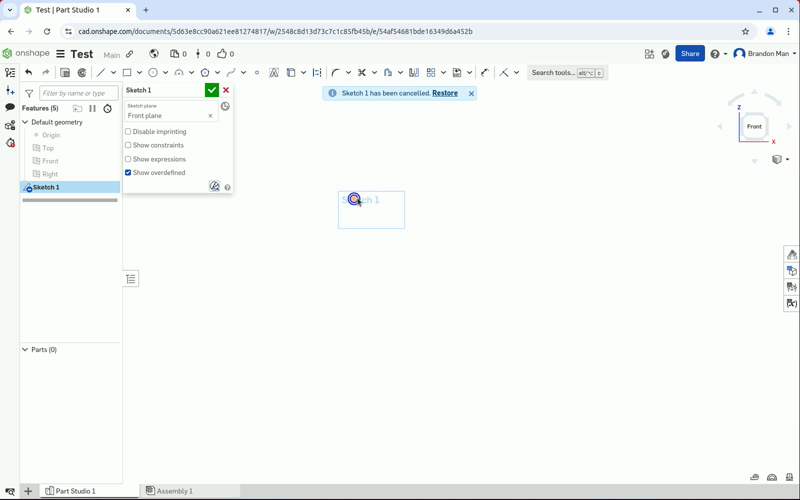
scroll(6)
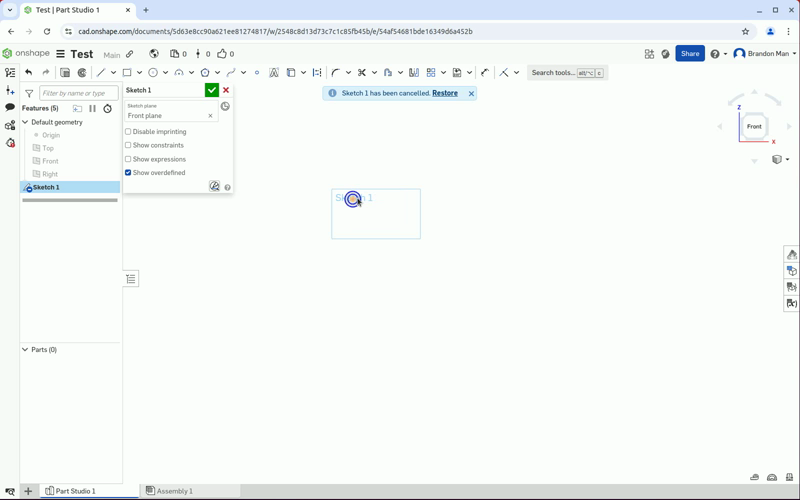
scroll(6)
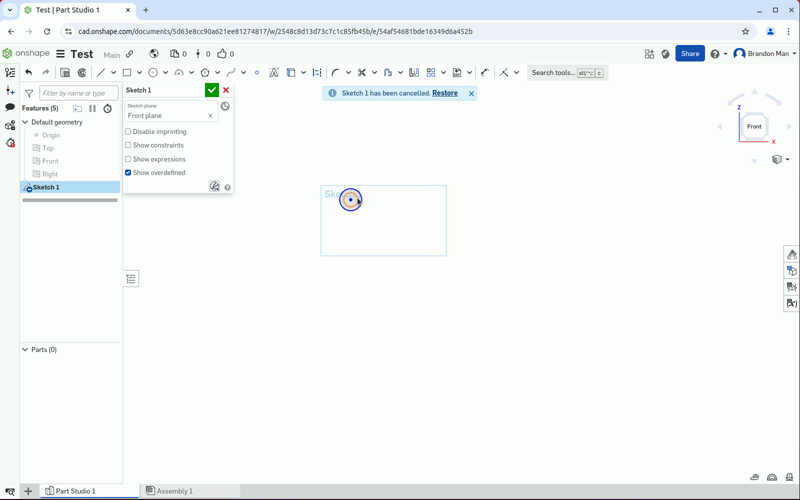
scroll(6)
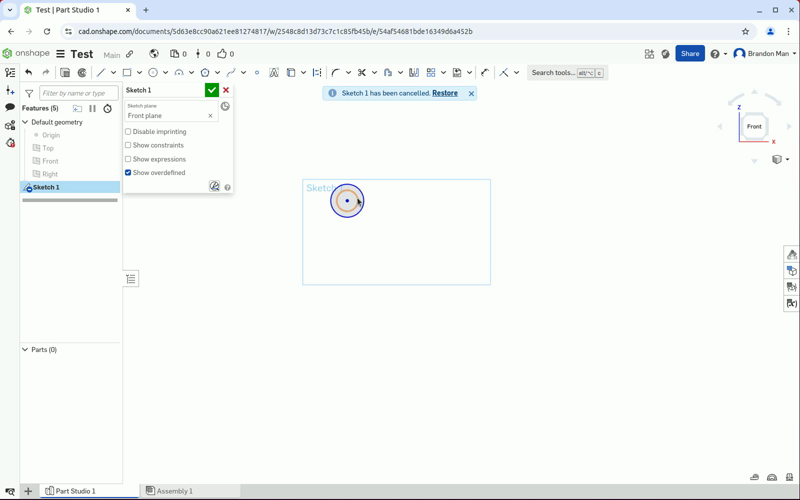
scroll(6)
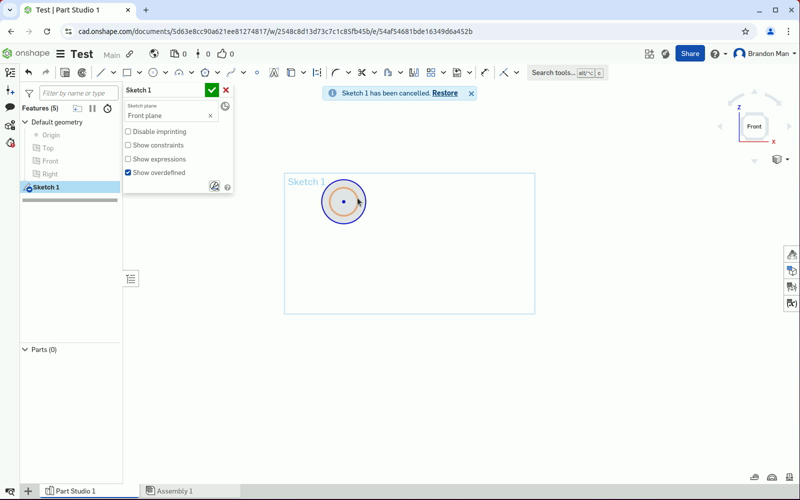
scroll(6)
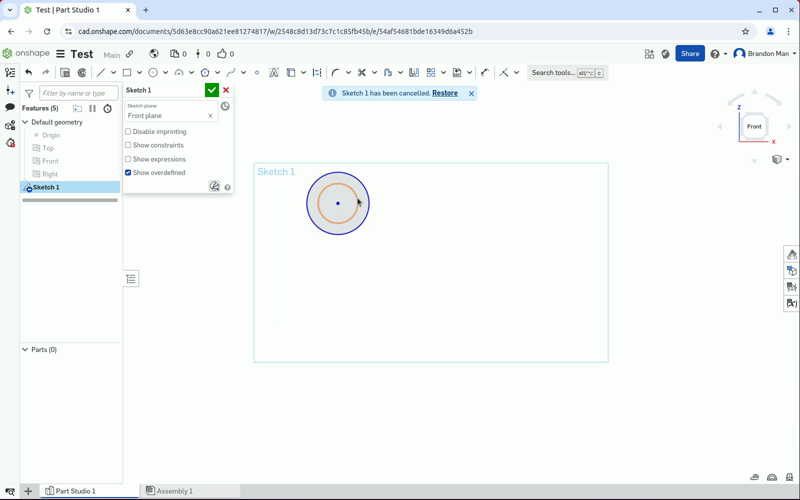
scroll(6)
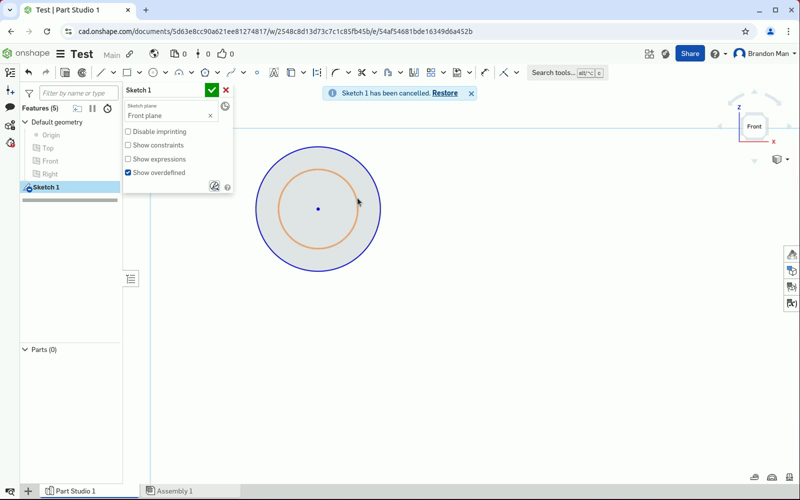
click(357, 197)
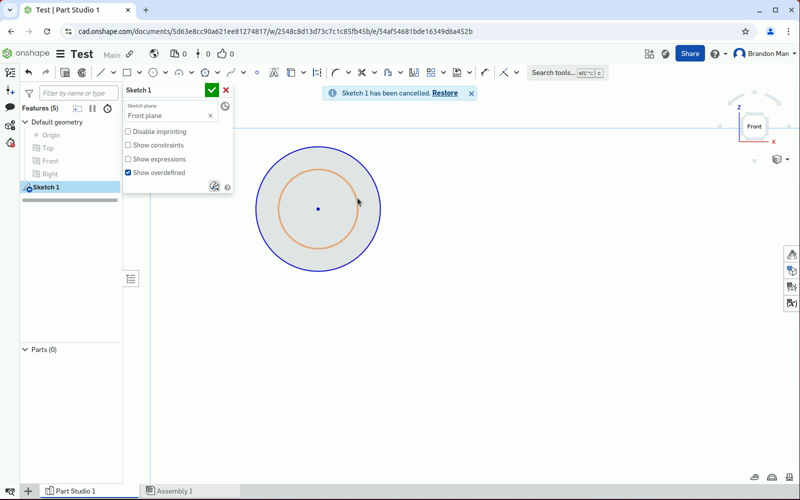
scroll(-6)
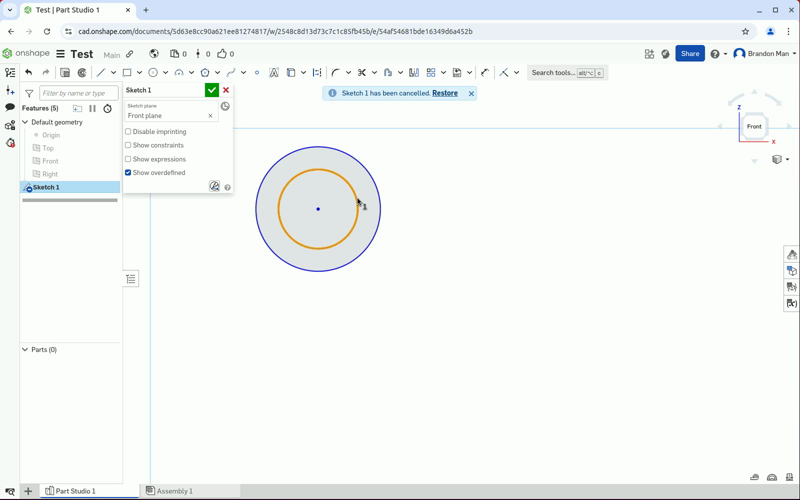
scroll(-6)
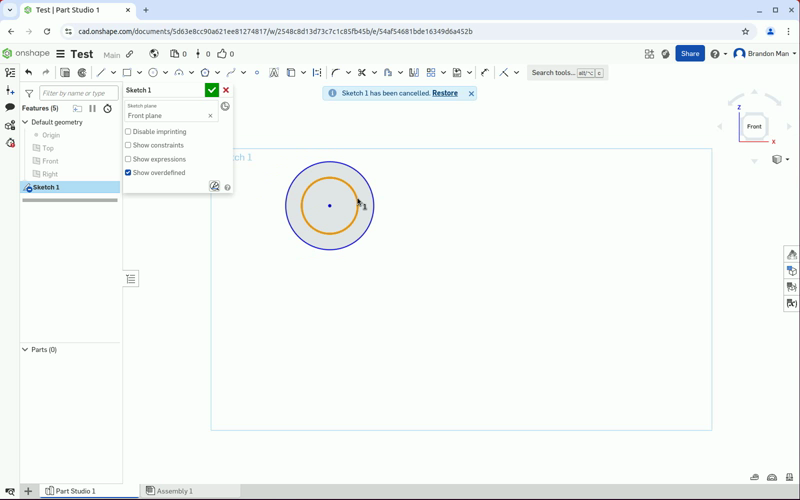
scroll(-6)
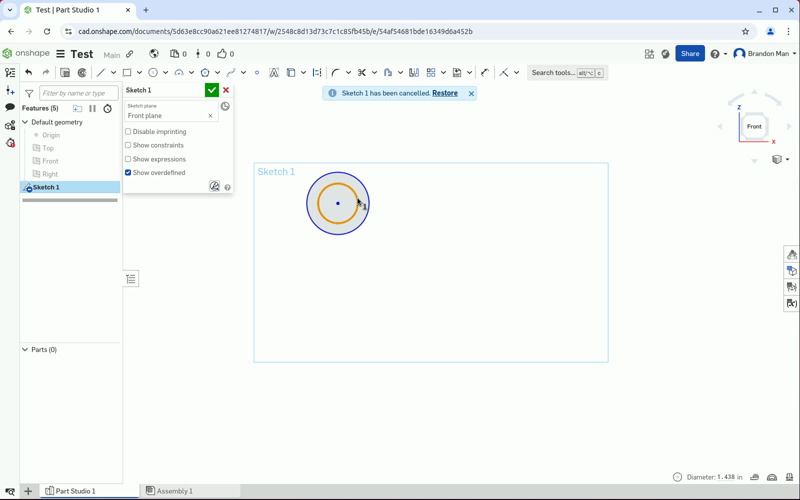
scroll(-6)
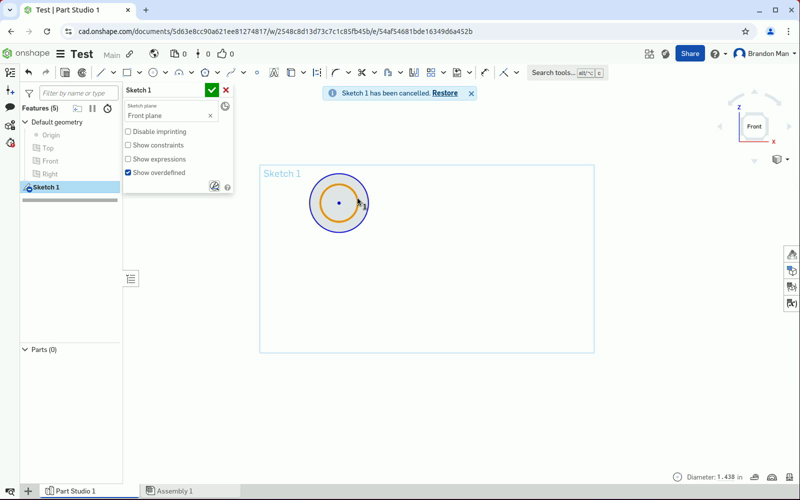
scroll(-6)
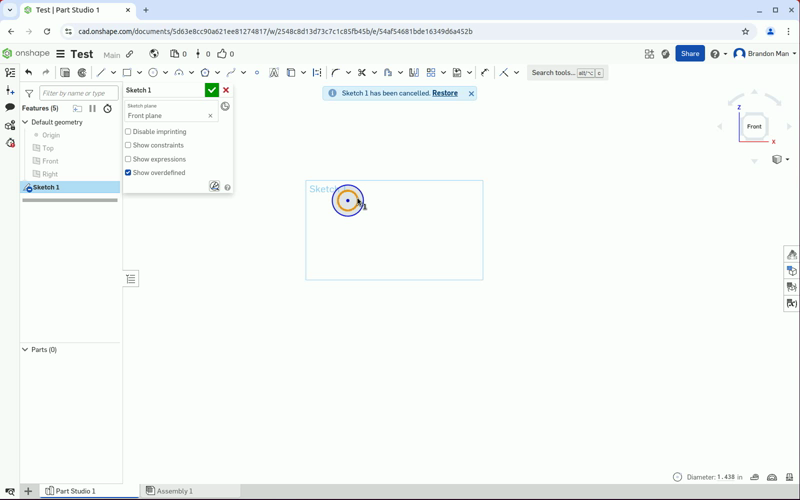
scroll(-6)
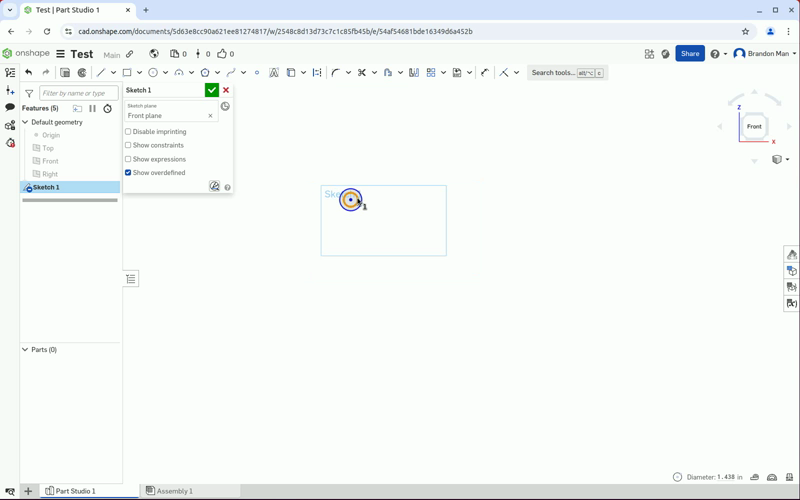
scroll(-6)
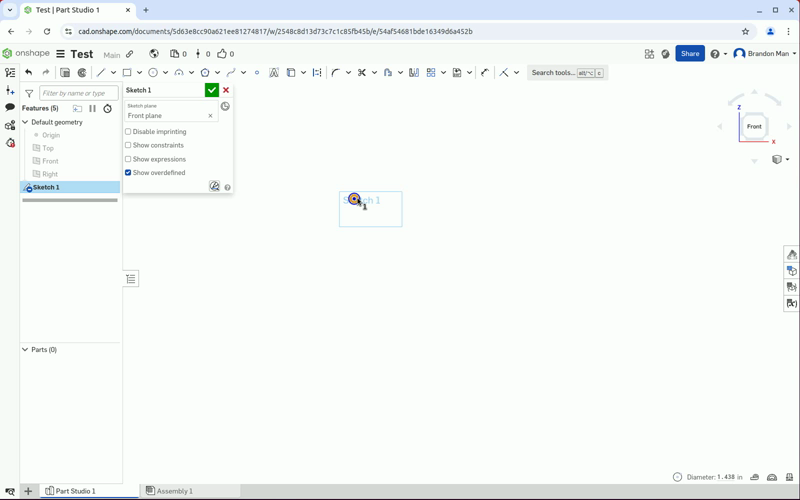
mouse_move(73, 352)
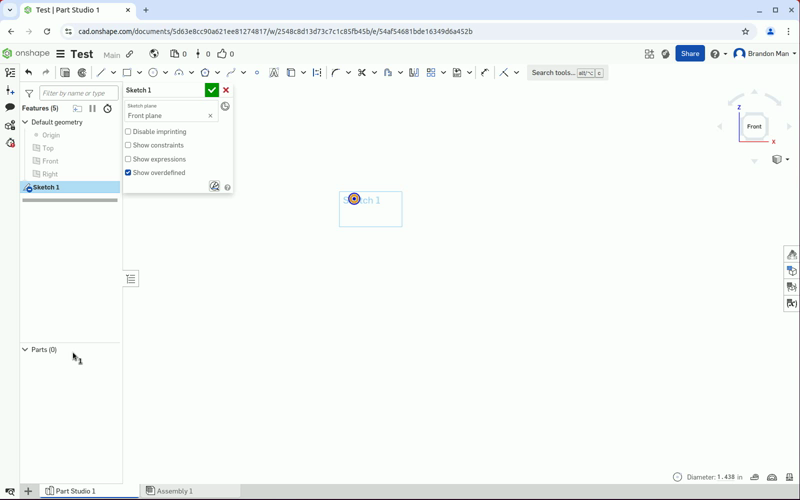
key(shift+y)
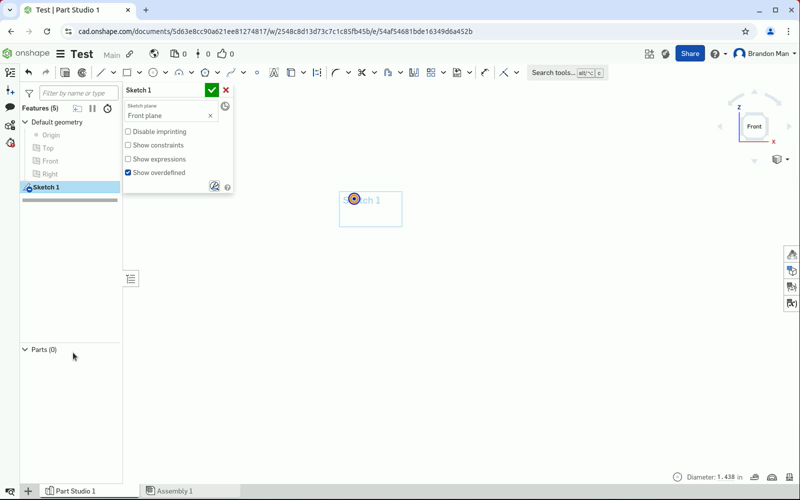
key(shift+e)
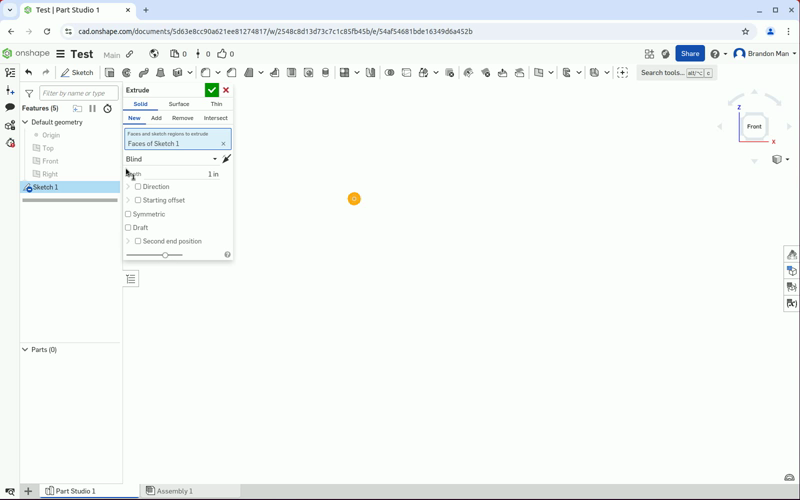
mouse_move(143, 106)
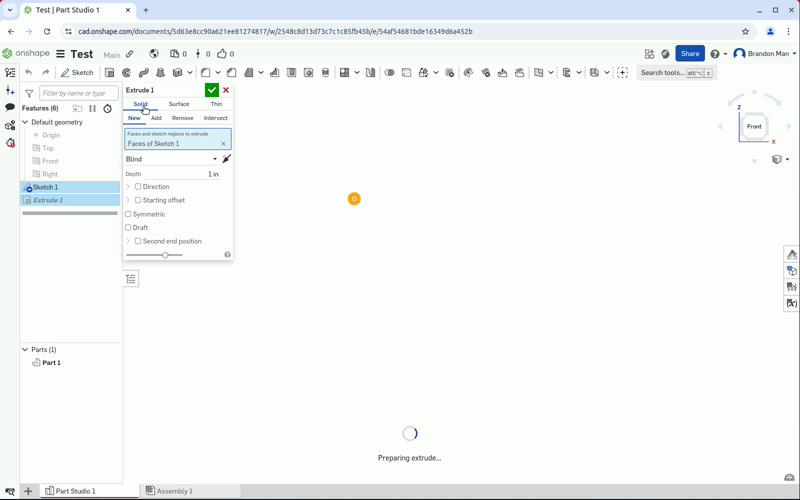
click(143, 106)
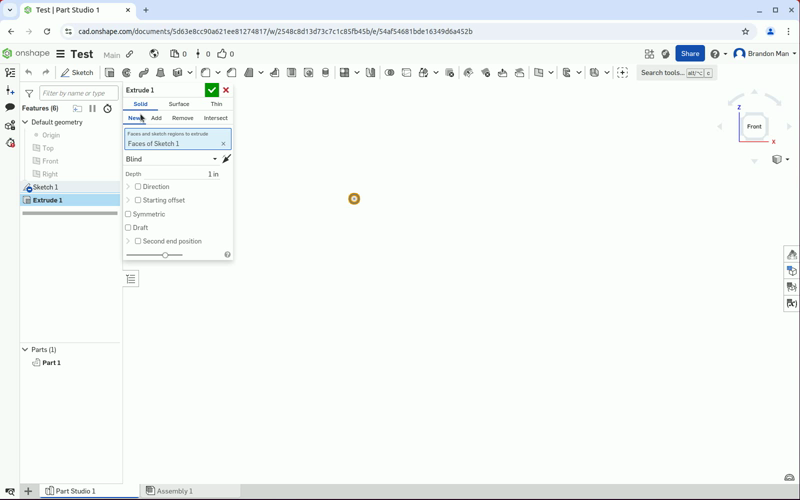
mouse_move(137, 120)
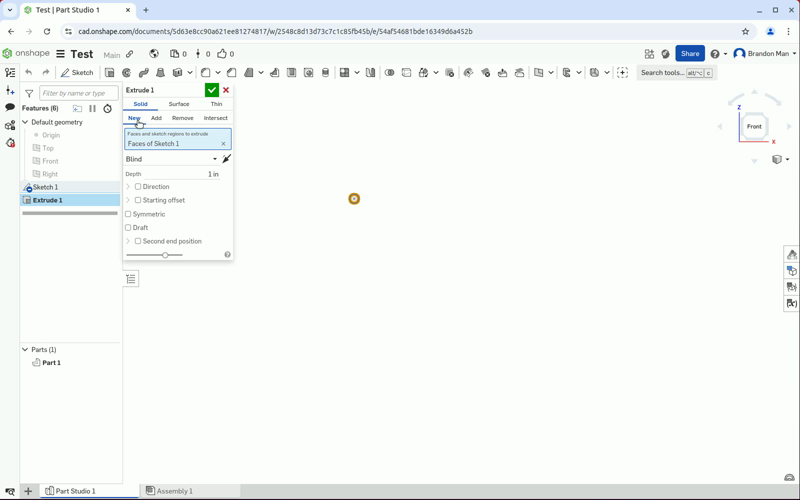
click(137, 120)
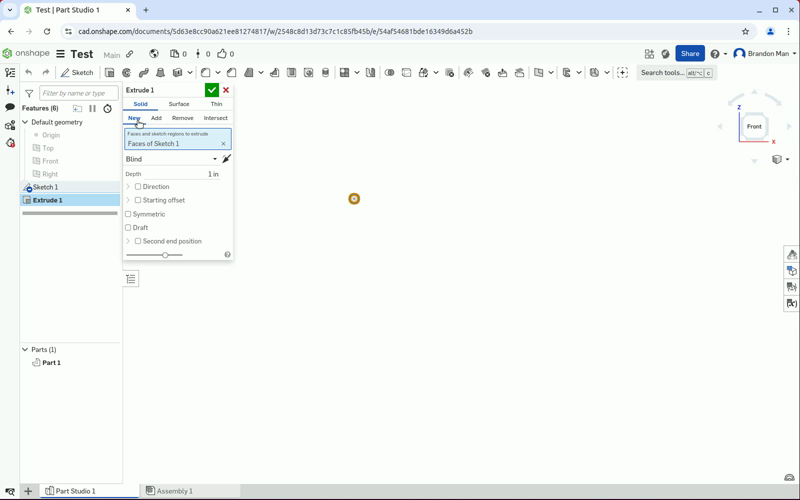
key(tab, 4)
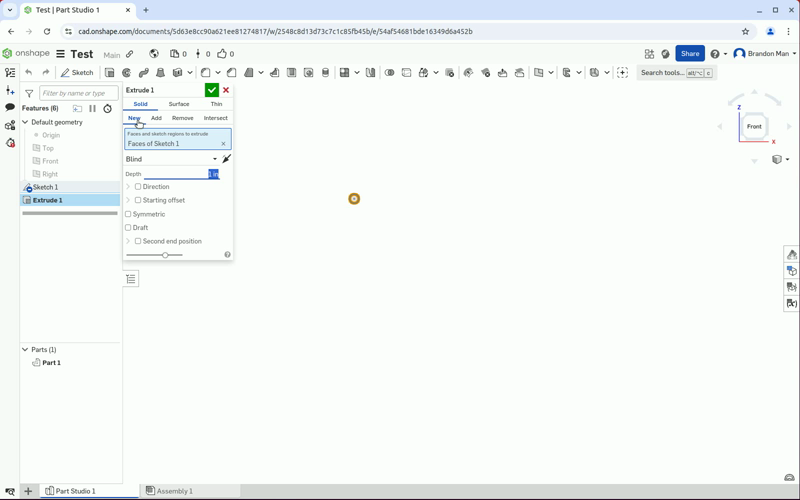
text(0.481)
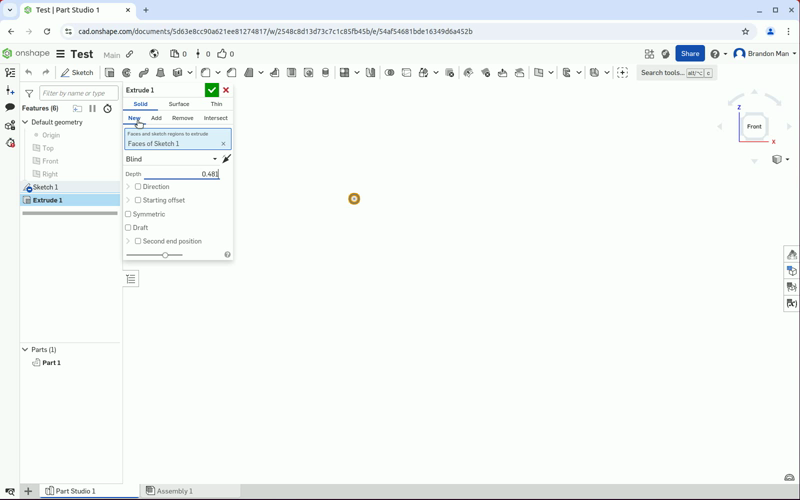
key(enter)
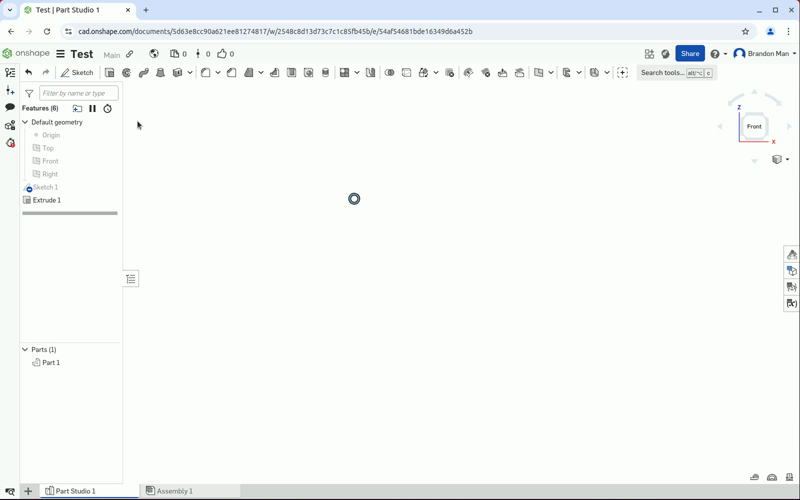
key(shift+h)
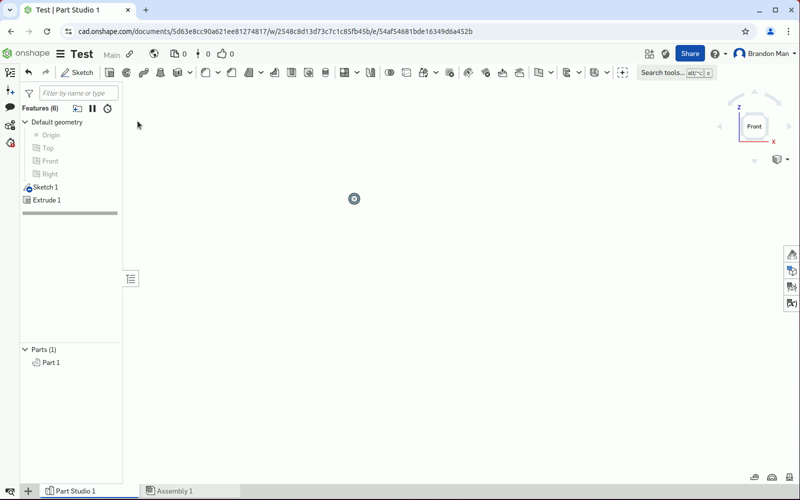
key(shift+h)
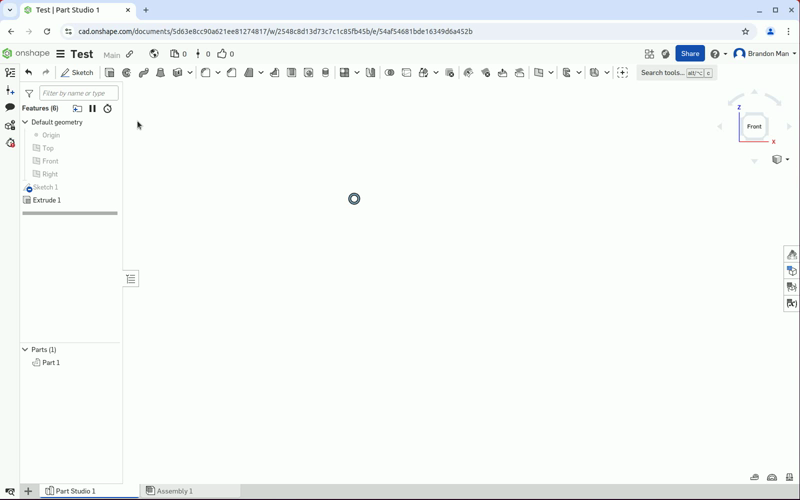
mouse_move(73, 189)
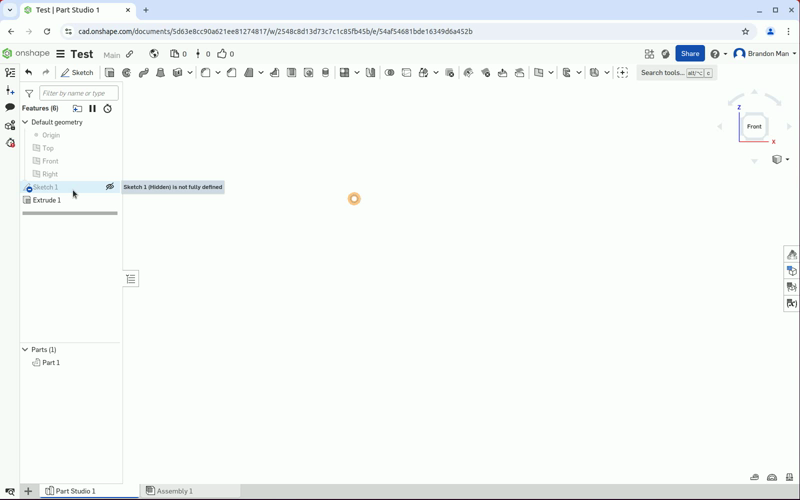
click(73, 189)
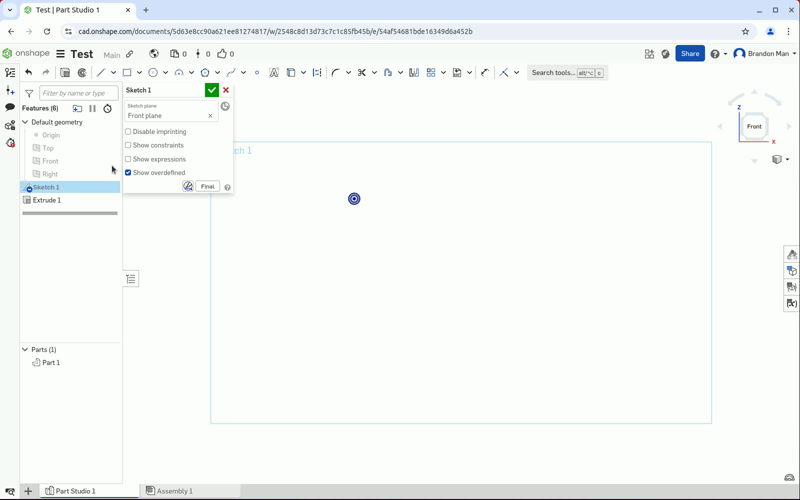
mouse_move(229, 92)
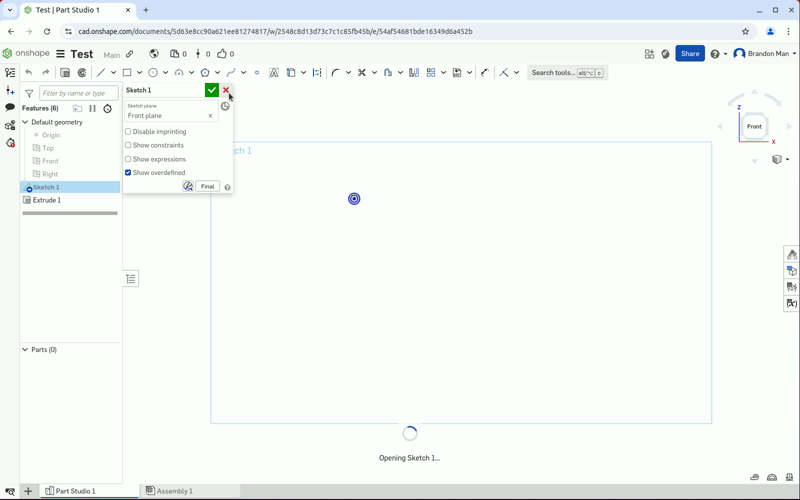
click(229, 92)
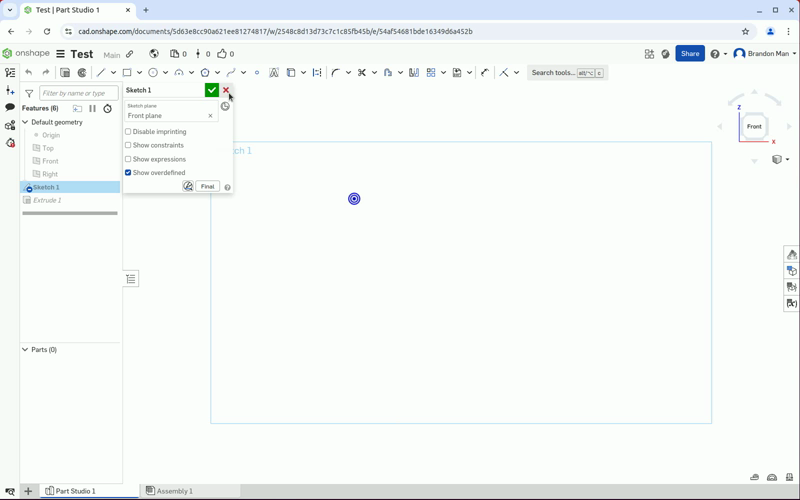
key(shift+s)
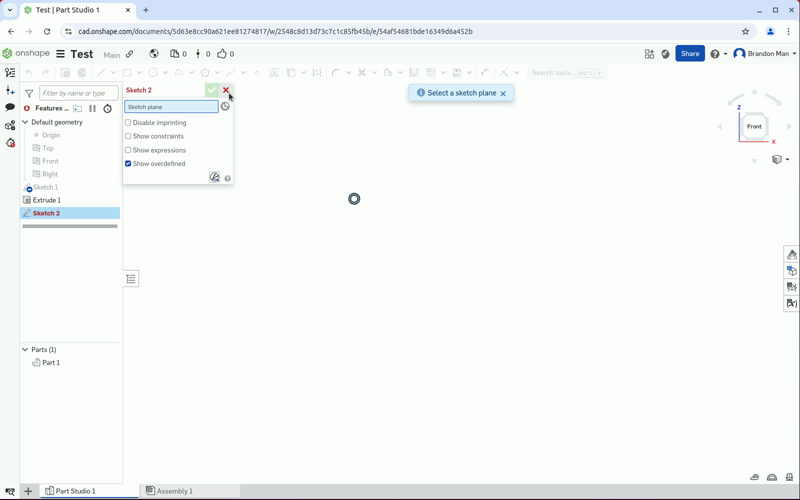
mouse_move(73, 163)
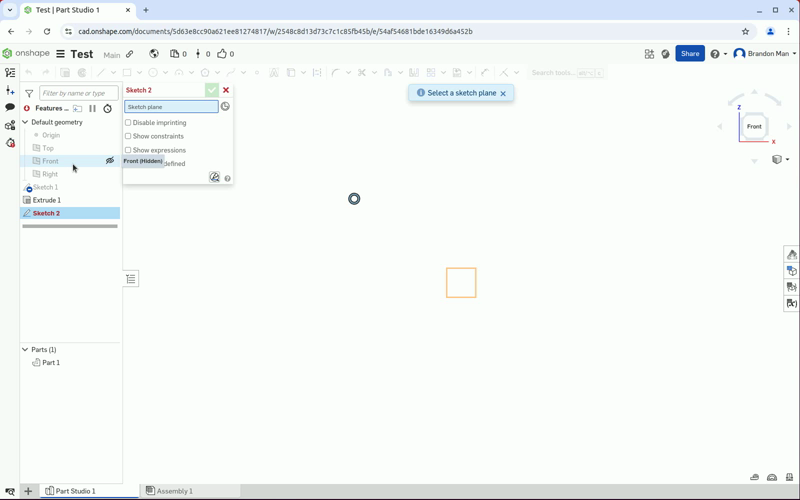
click(73, 163)
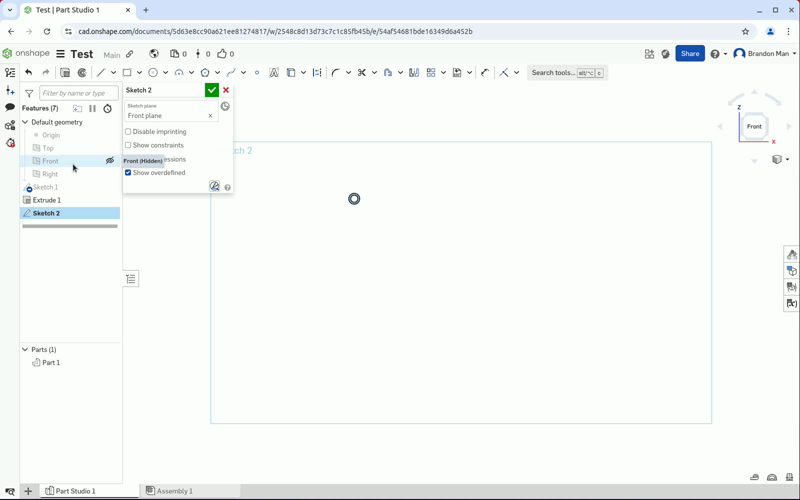
mouse_move(73, 352)
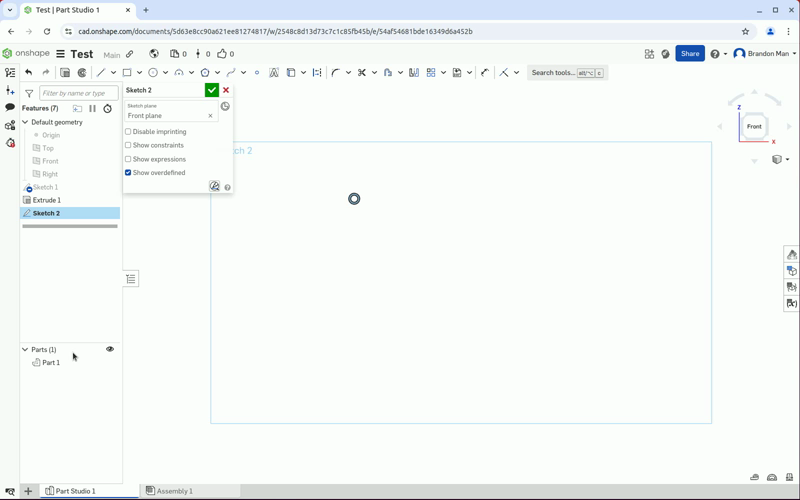
key(y)
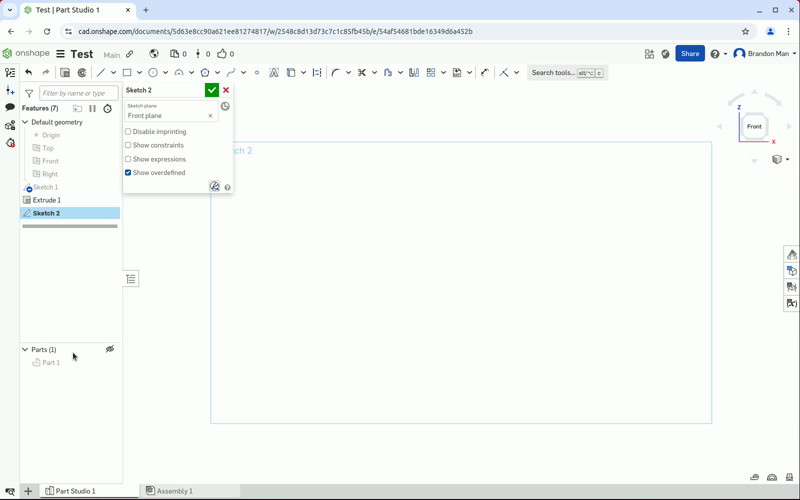
key(c)
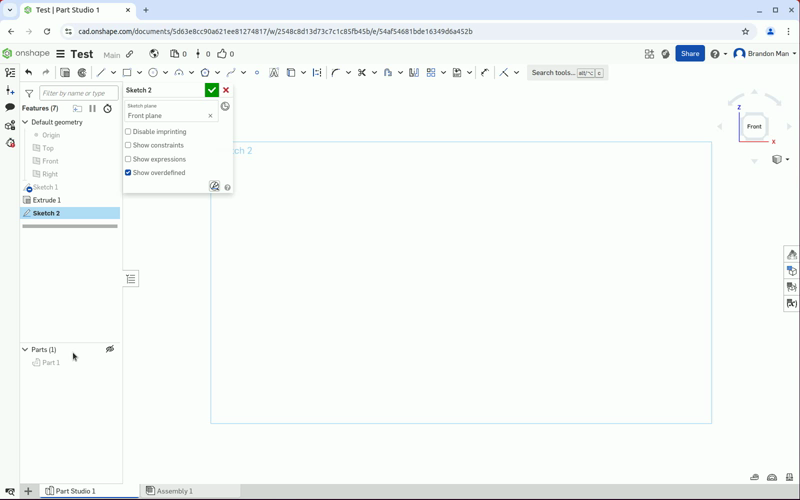
key_down(shift)
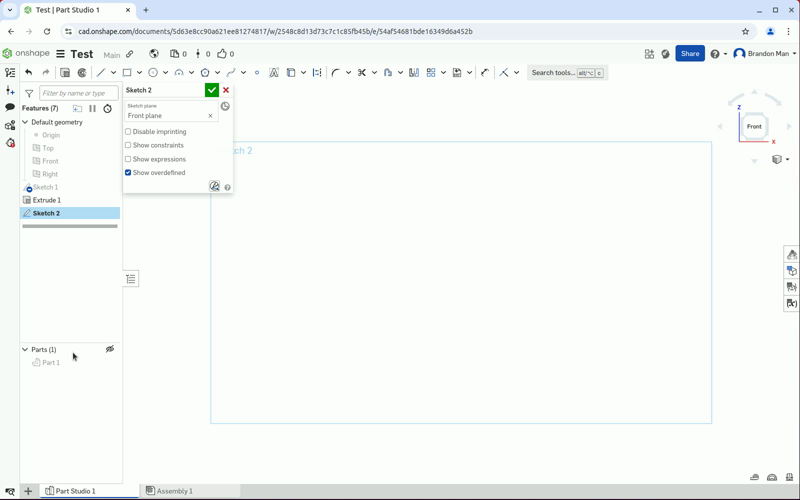
mouse_move(354, 198)
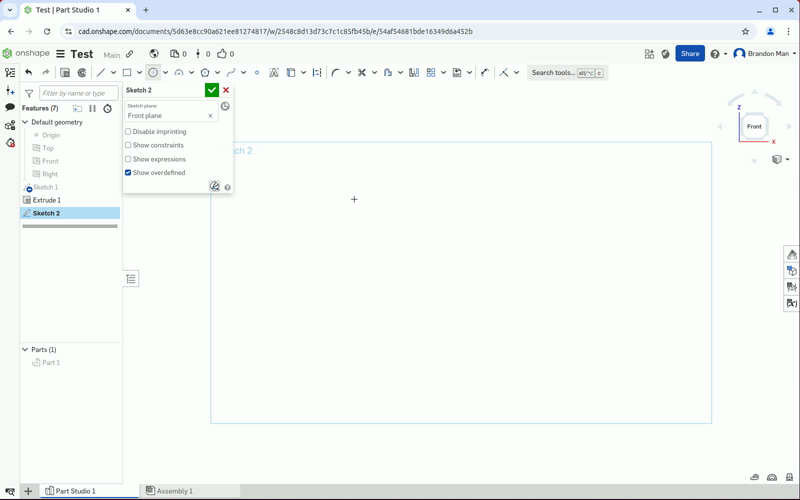
click(354, 198)
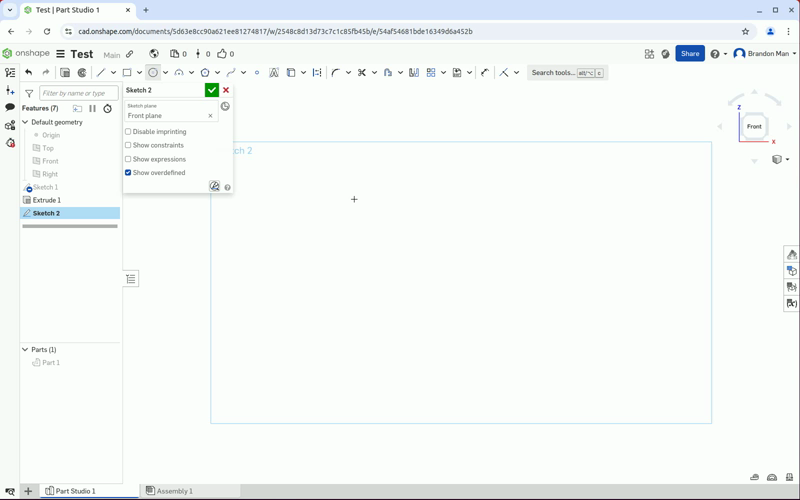
key_up(shift)
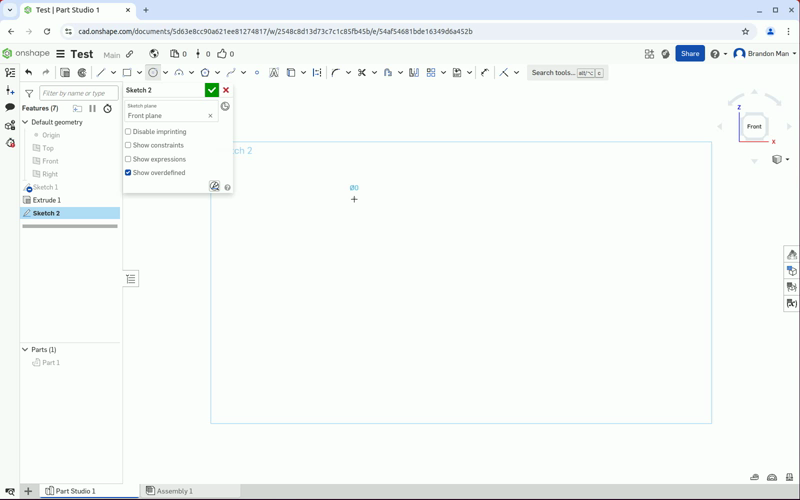
mouse_move(357, 198)
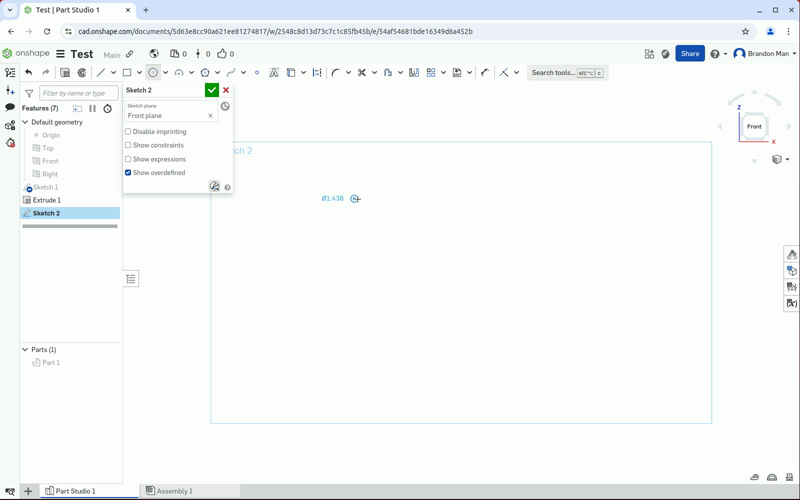
click(357, 198)
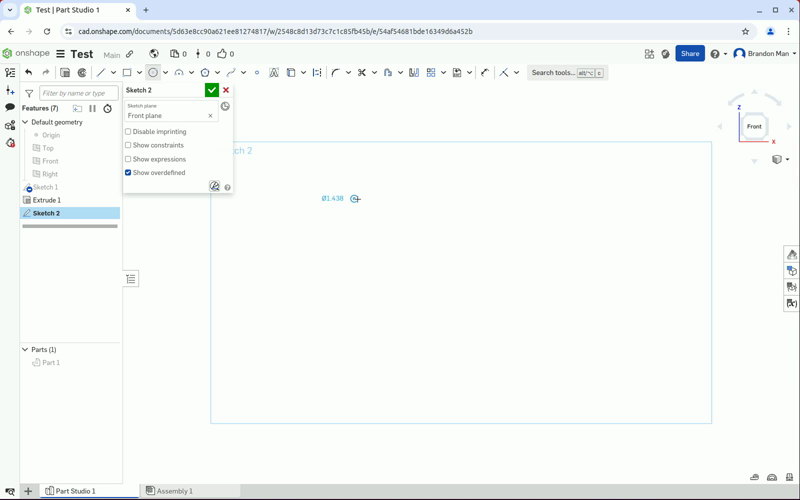
key(esc)
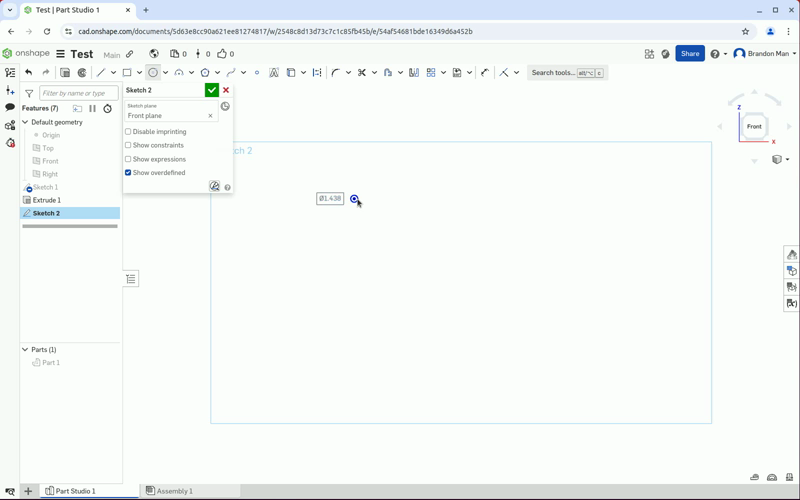
mouse_move(352, 196)
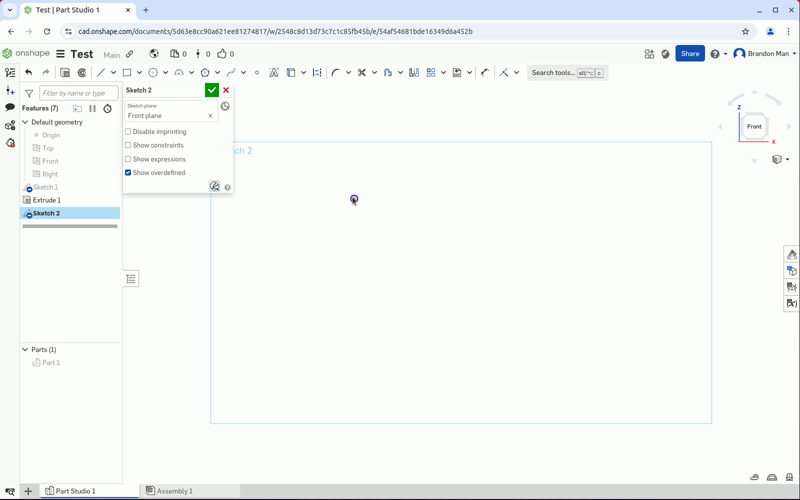
scroll(6)
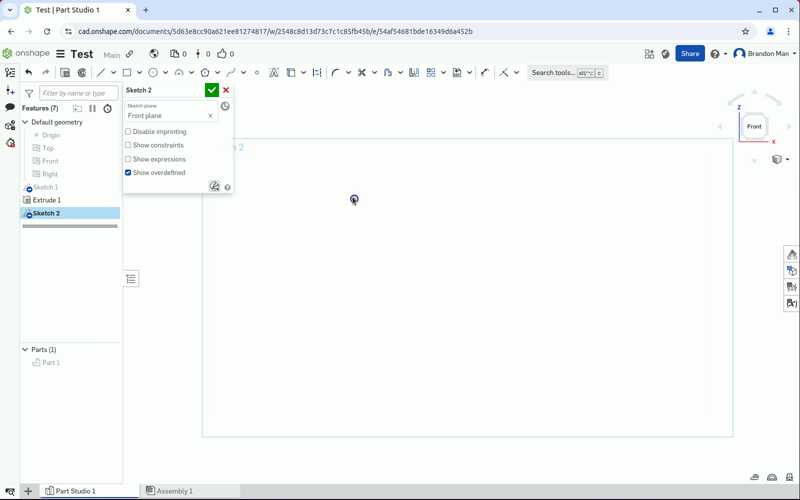
scroll(6)
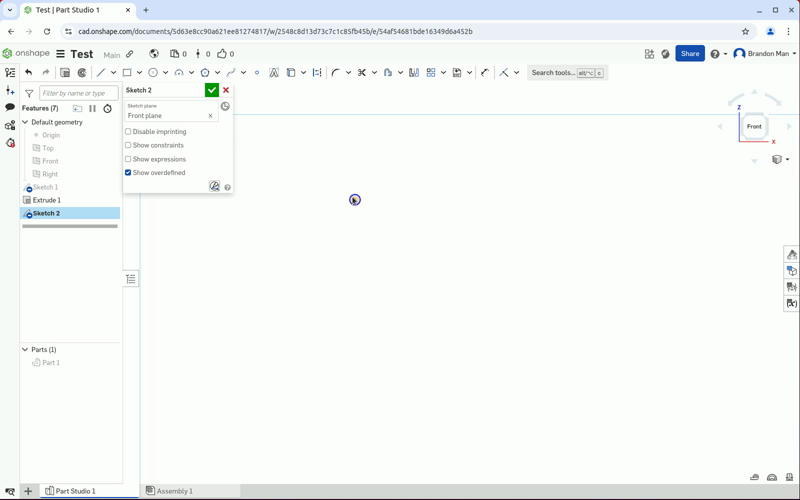
scroll(6)
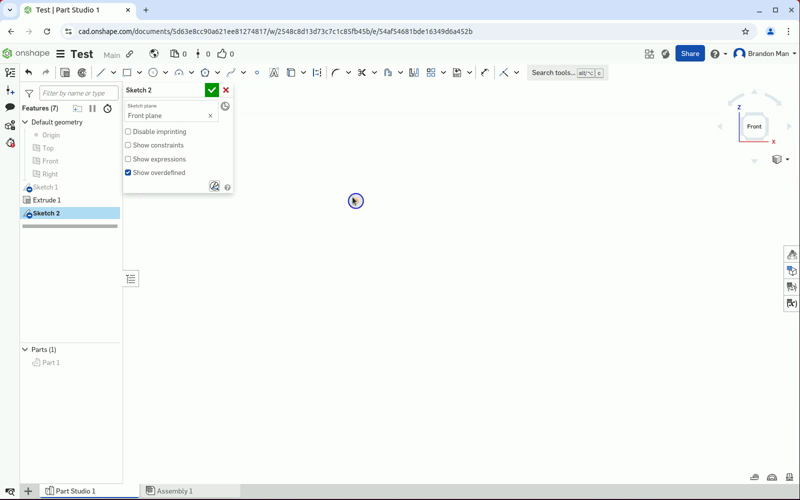
scroll(6)
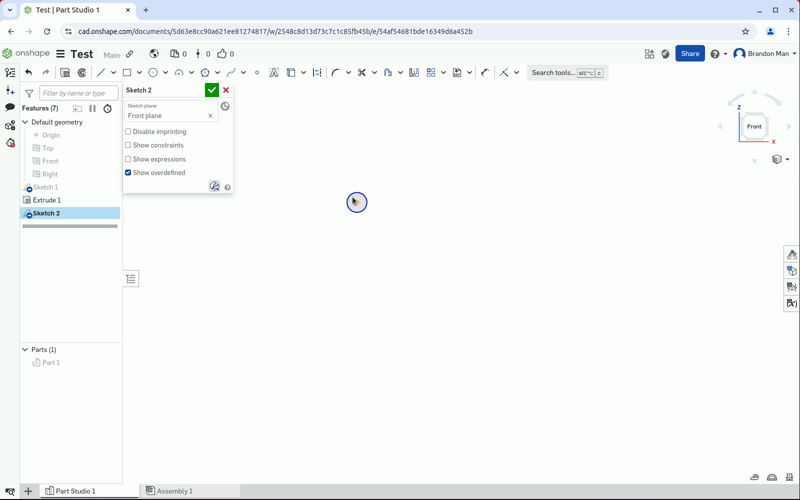
scroll(6)
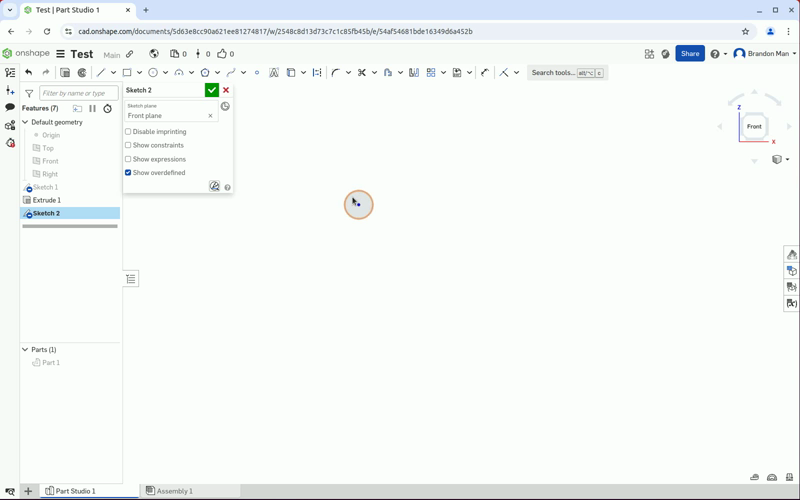
scroll(6)
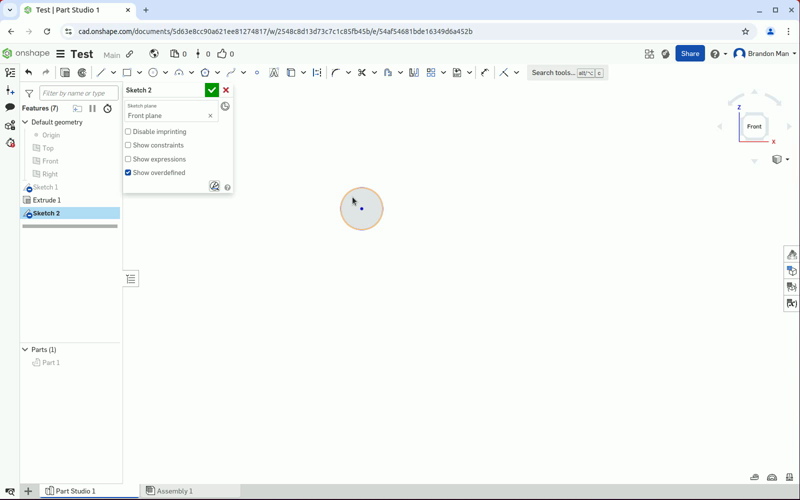
scroll(6)
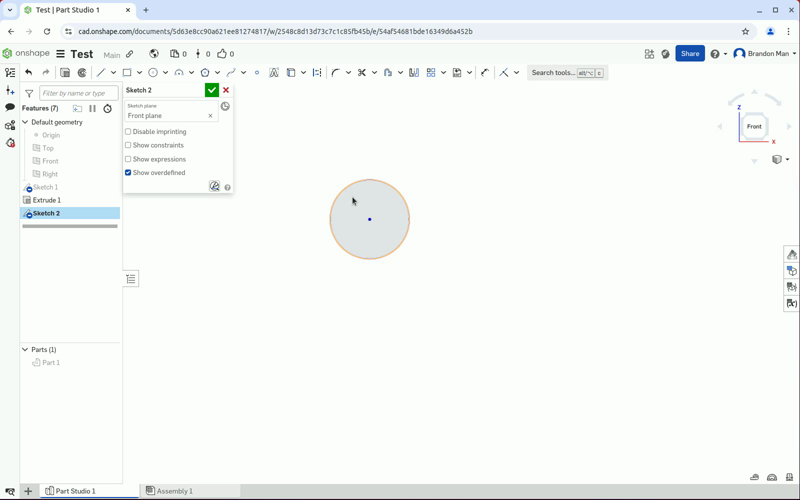
click(352, 196)
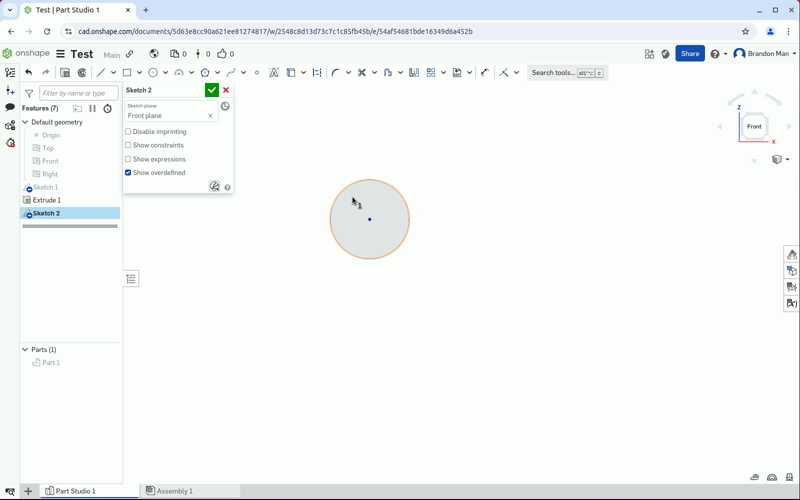
scroll(-6)
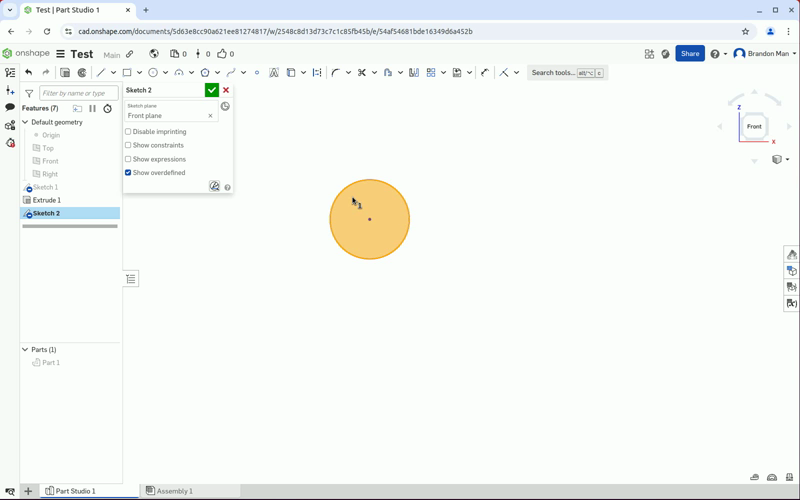
scroll(-6)
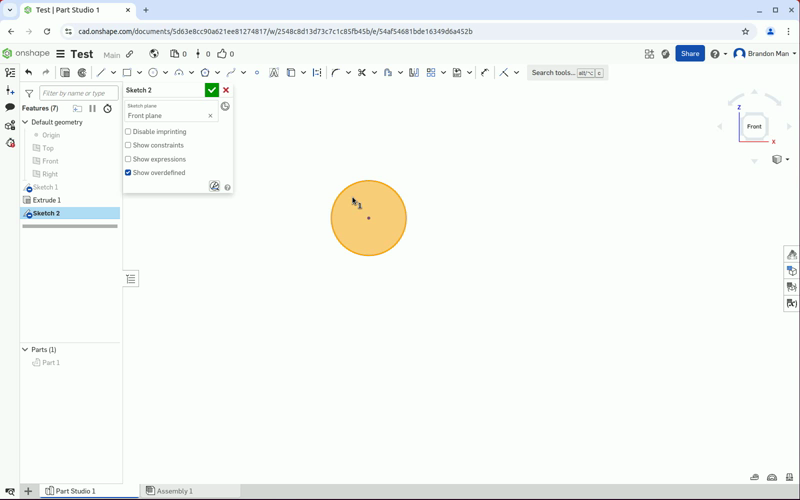
scroll(-6)
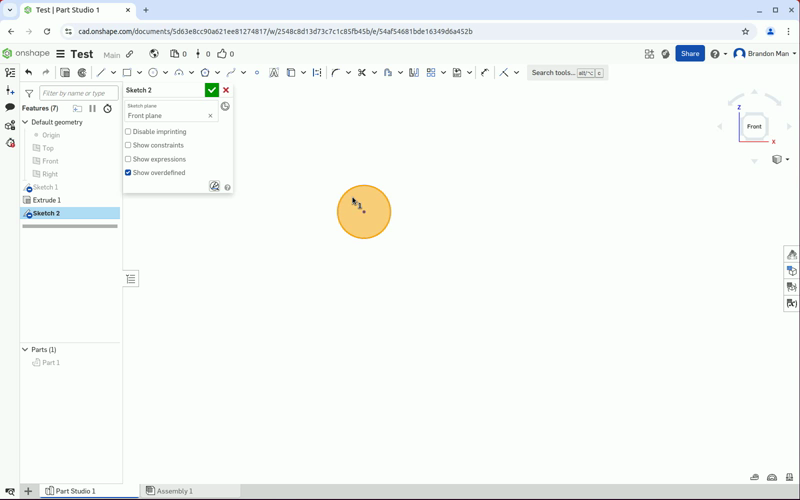
scroll(-6)
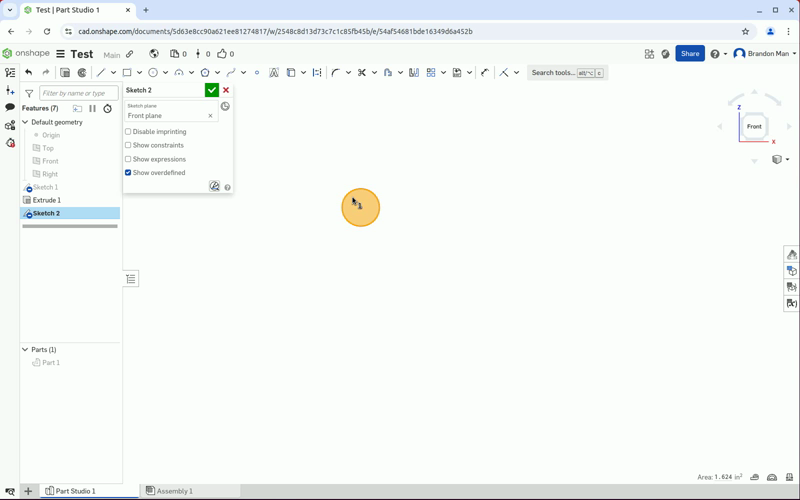
scroll(-6)
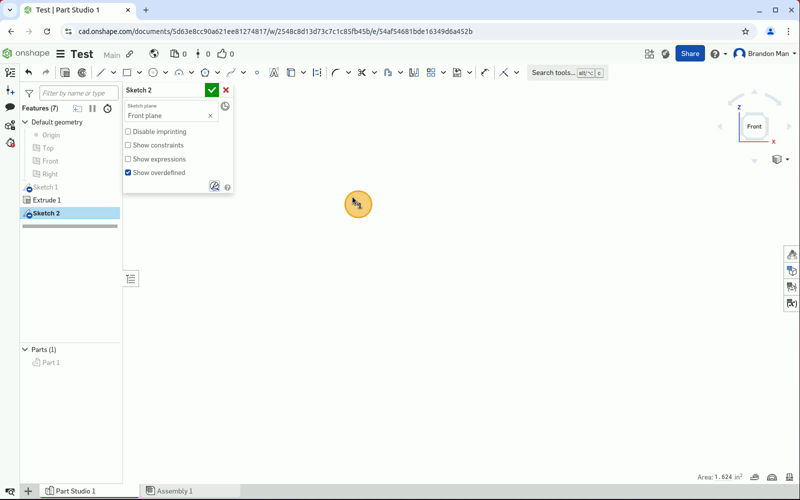
scroll(-6)
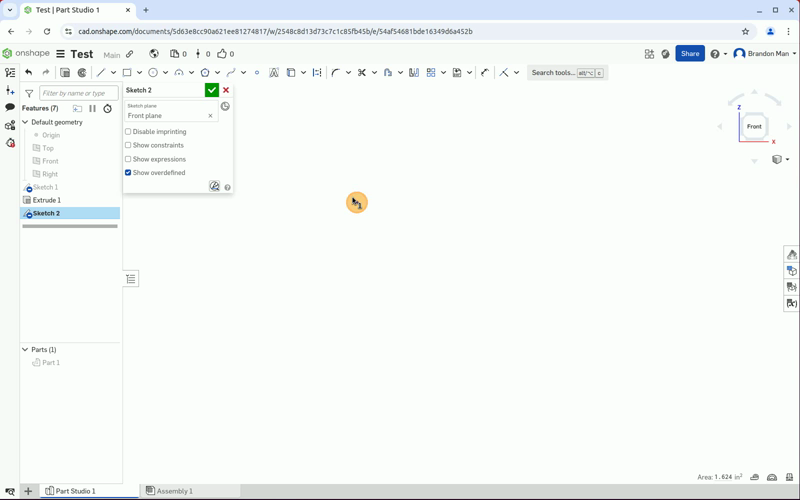
scroll(-6)
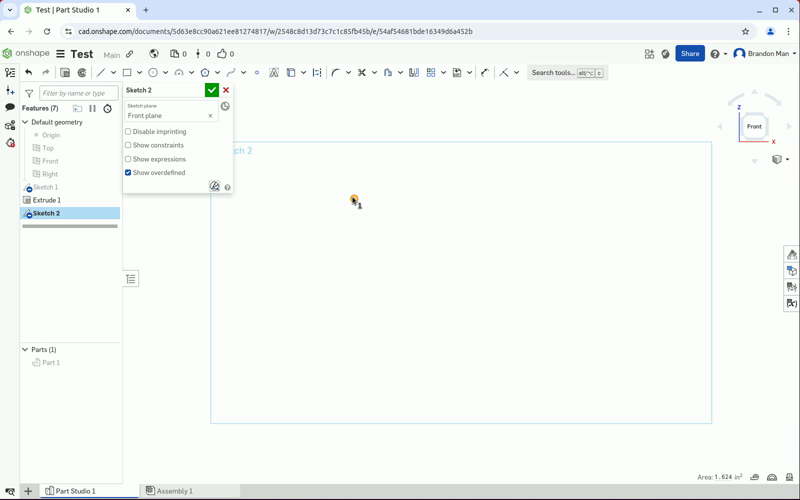
mouse_move(73, 352)
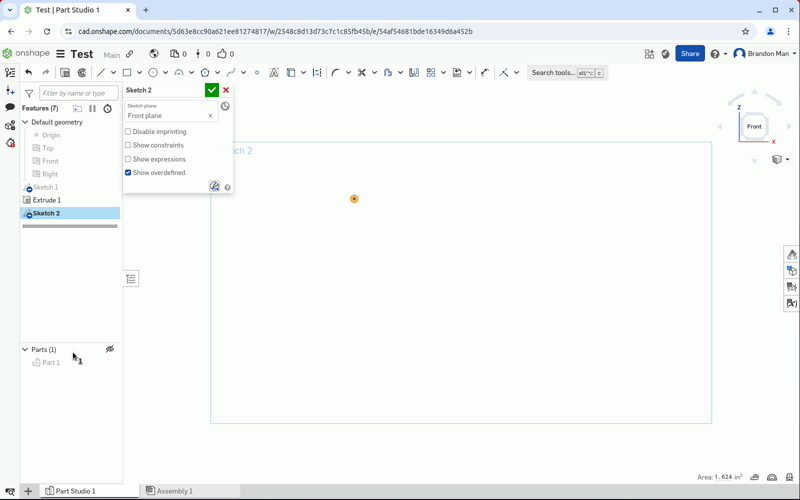
key(shift+y)
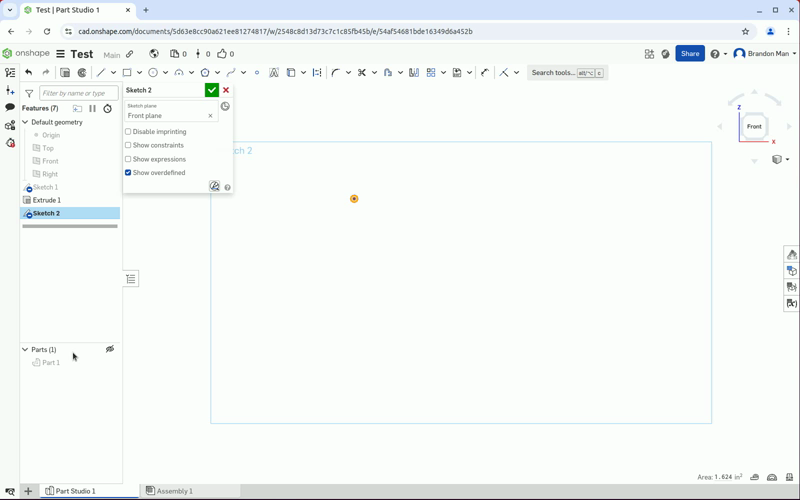
key(shift+e)
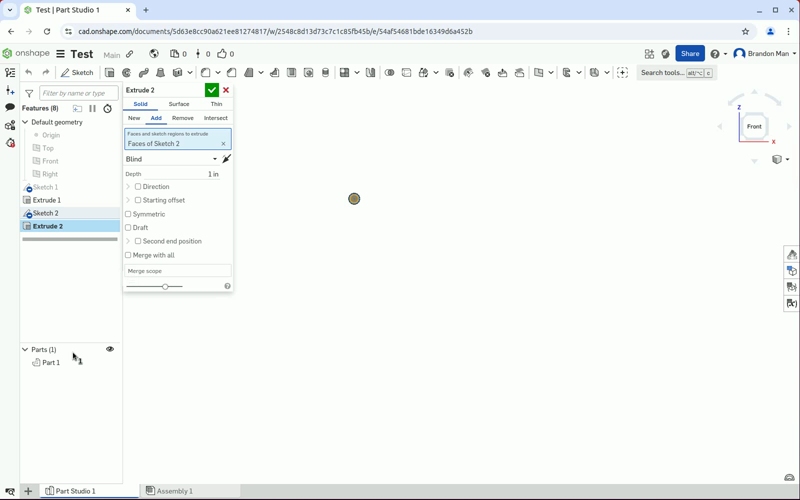
mouse_move(143, 106)
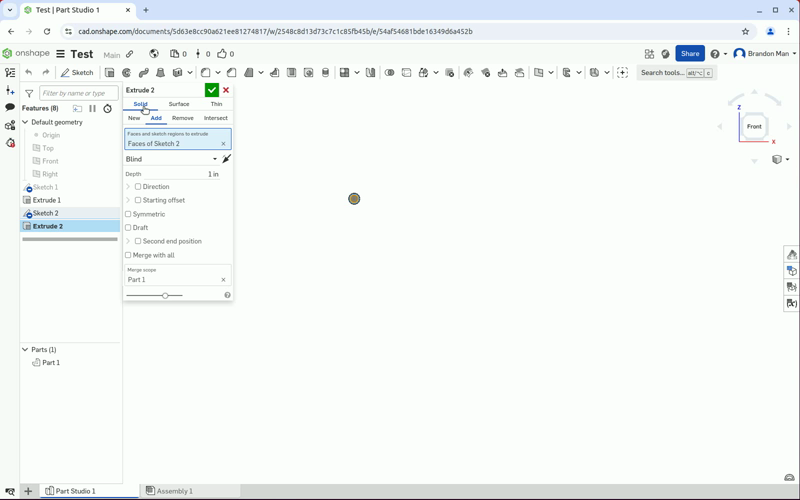
click(143, 106)
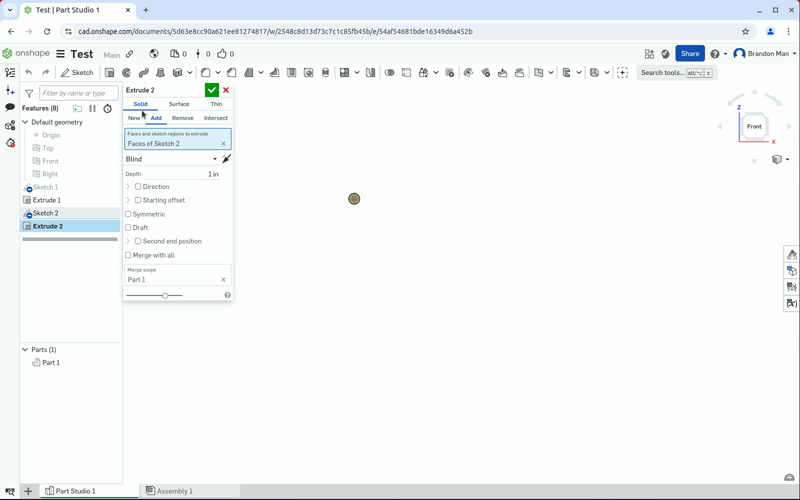
mouse_move(137, 120)
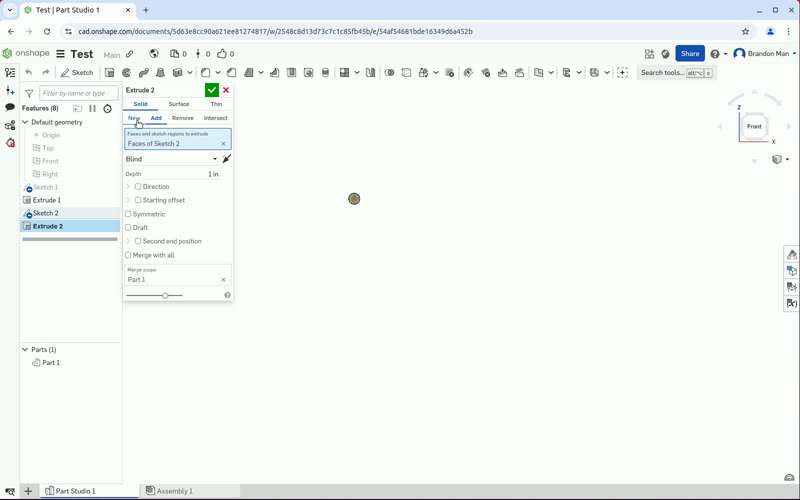
click(137, 120)
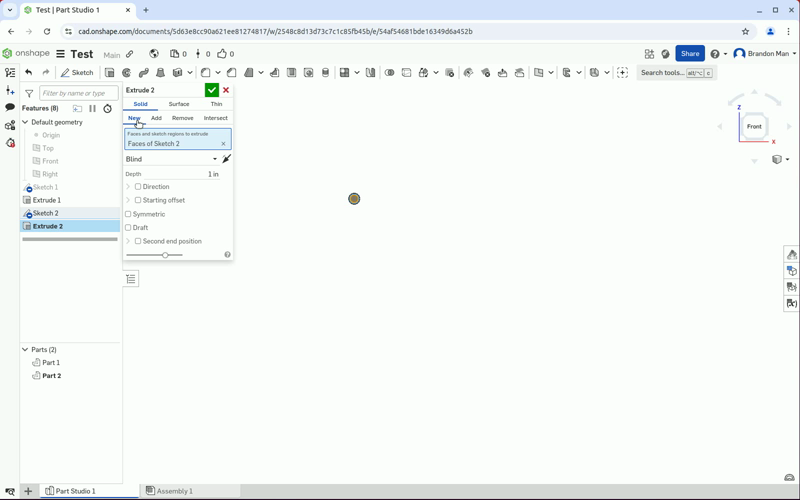
key(tab, 4)
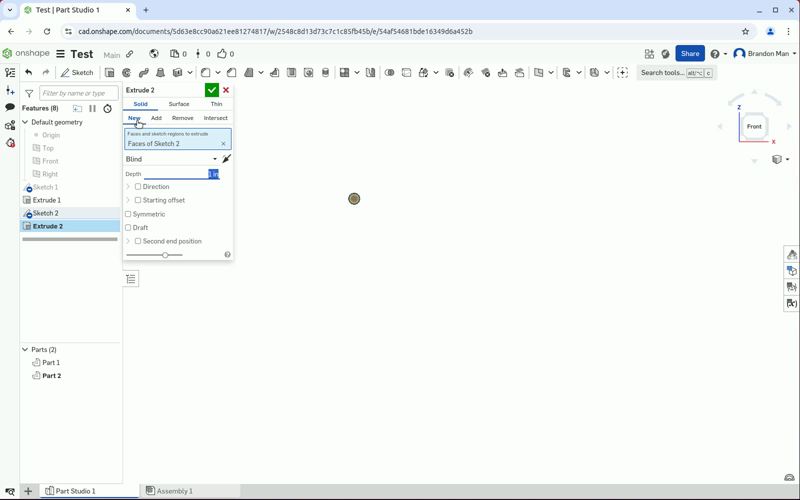
text(20.942)
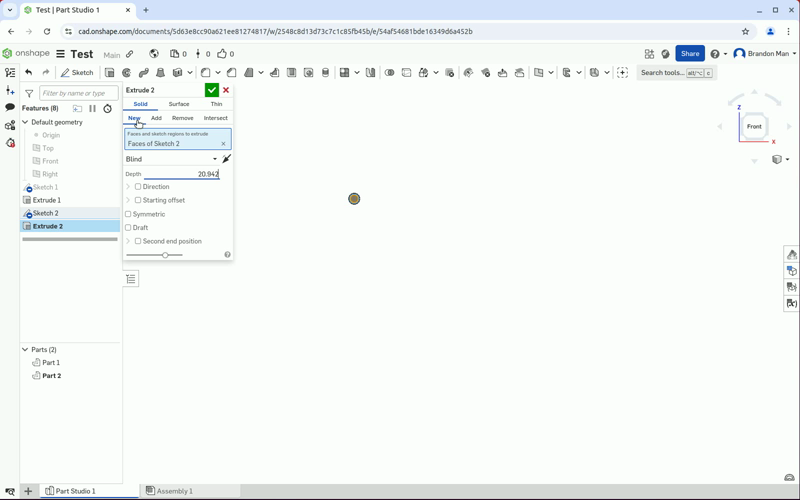
key(enter)
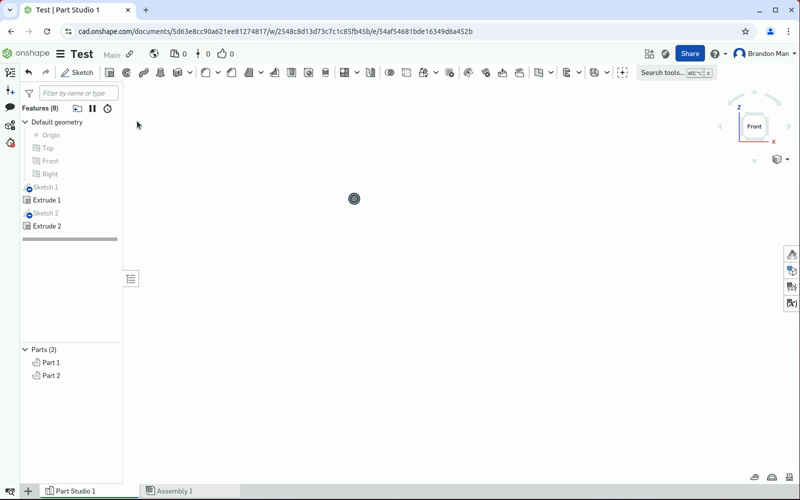
key(shift+h)
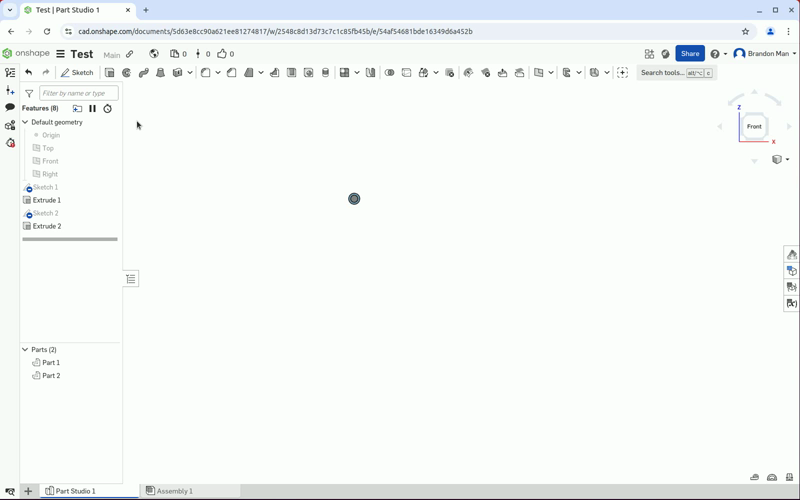
key(shift+h)
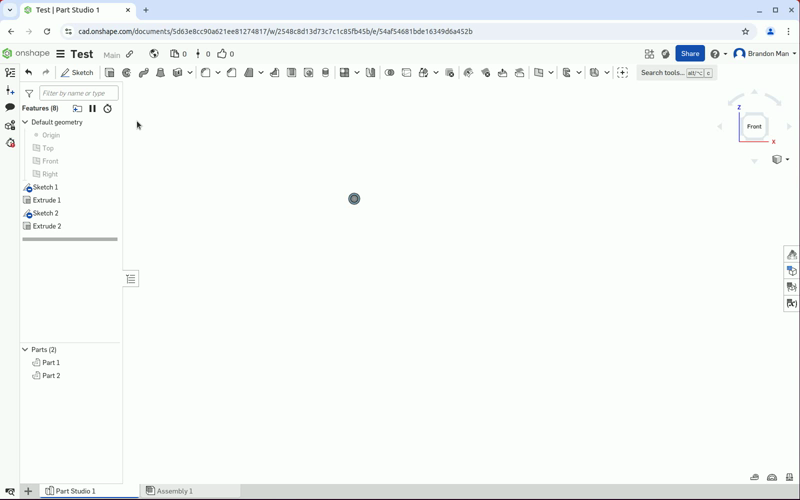
key(shift+7)
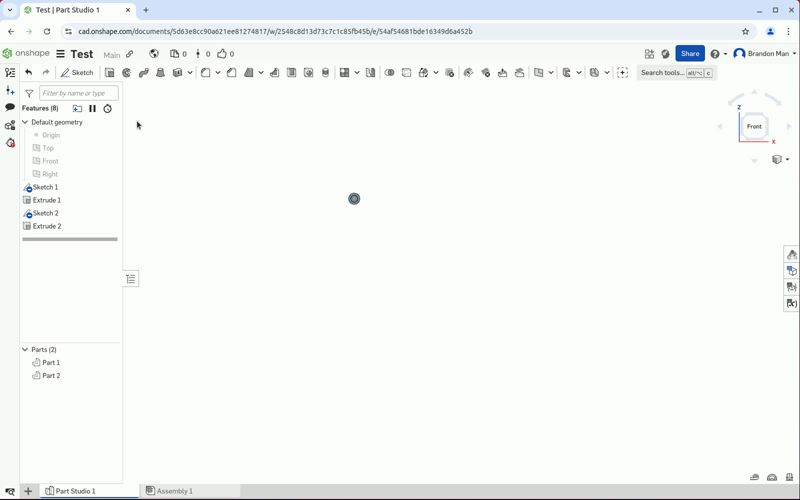
key(left, 2)
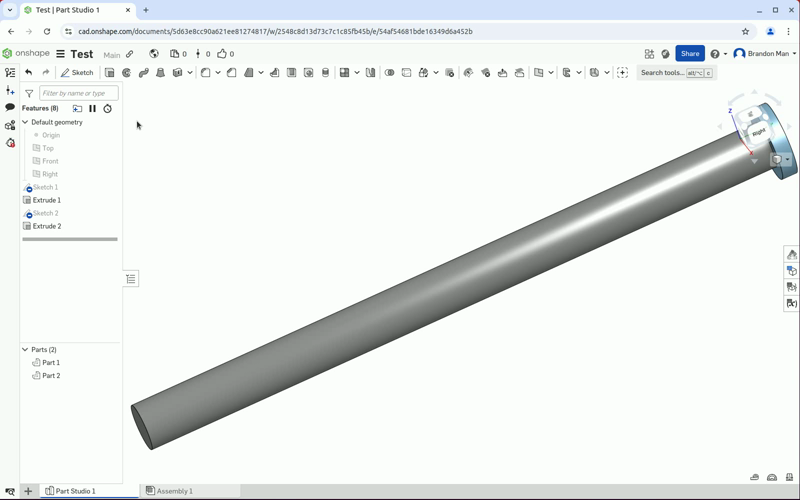
key(down, 2)
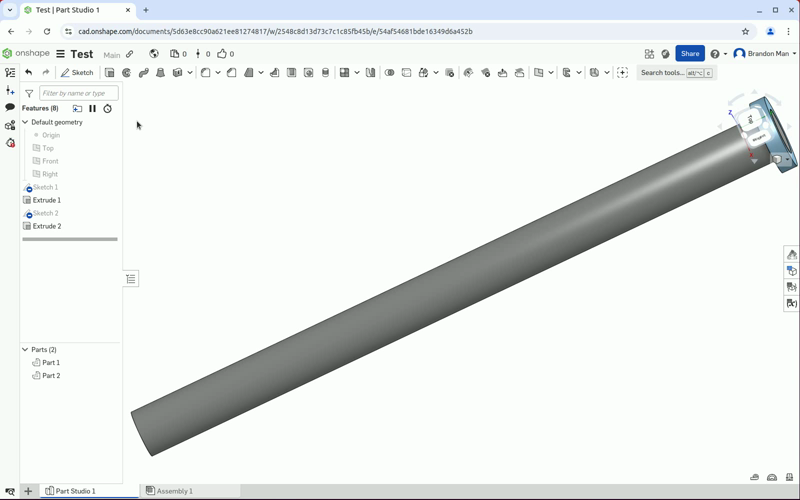
key(up, 2)
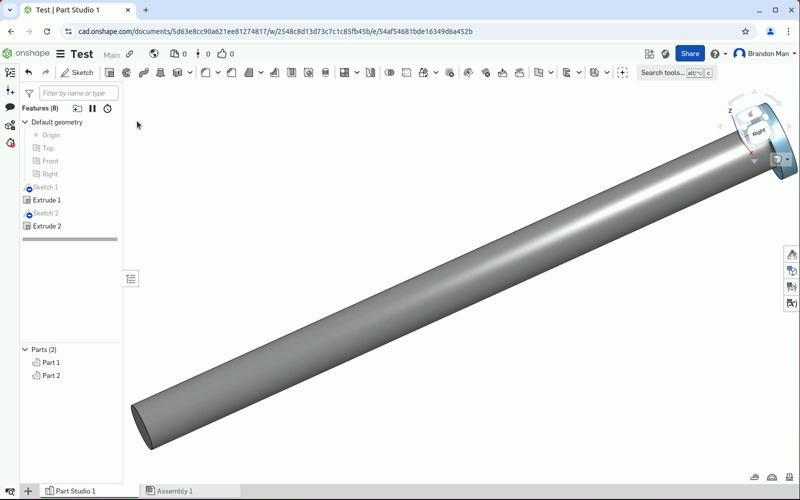
key(right, 2)
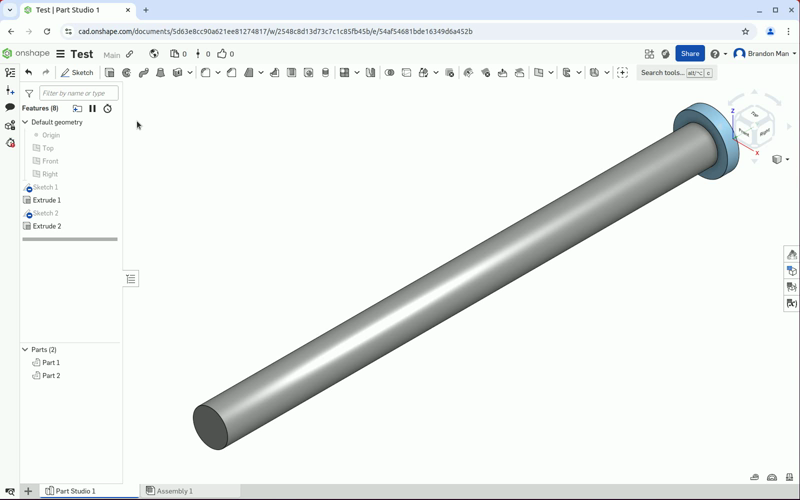
mouse_move(73, 189)
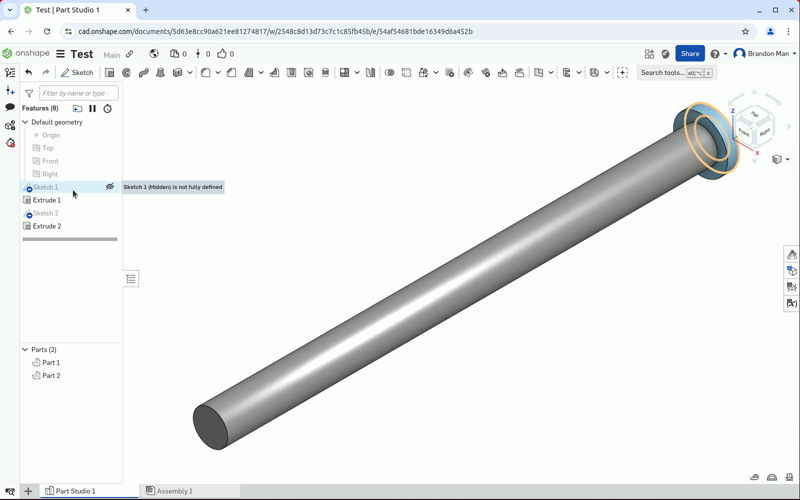
click(73, 189)